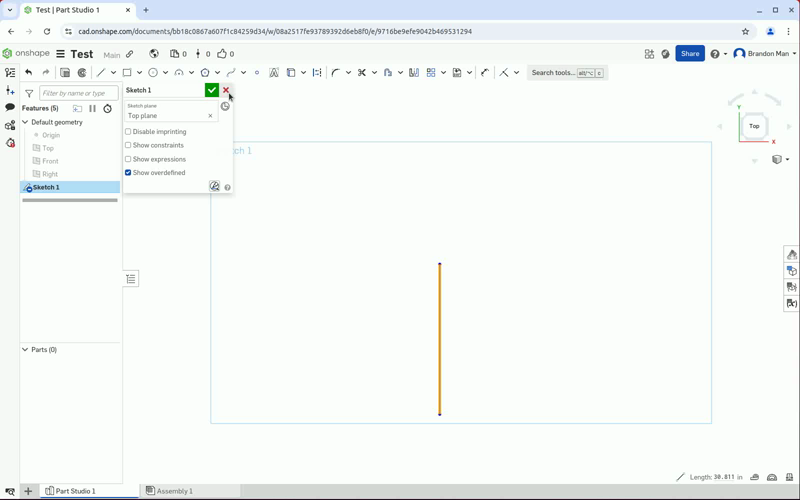
key(shift+h)
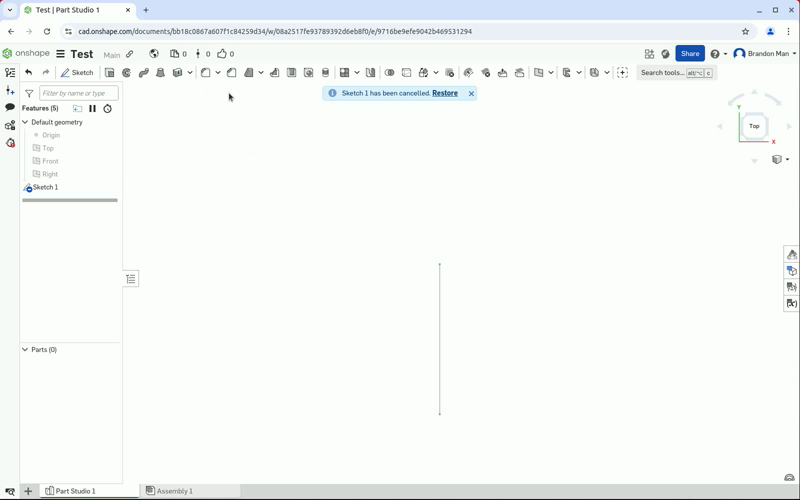
key(shift+s)
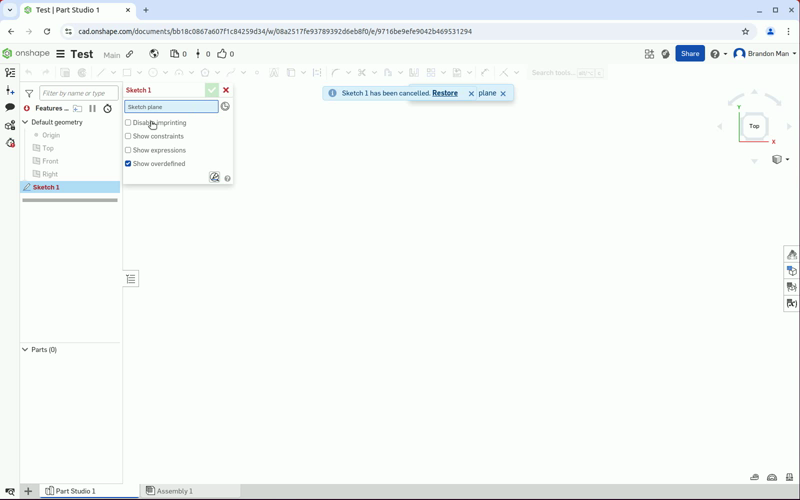
mouse_move(73, 150)
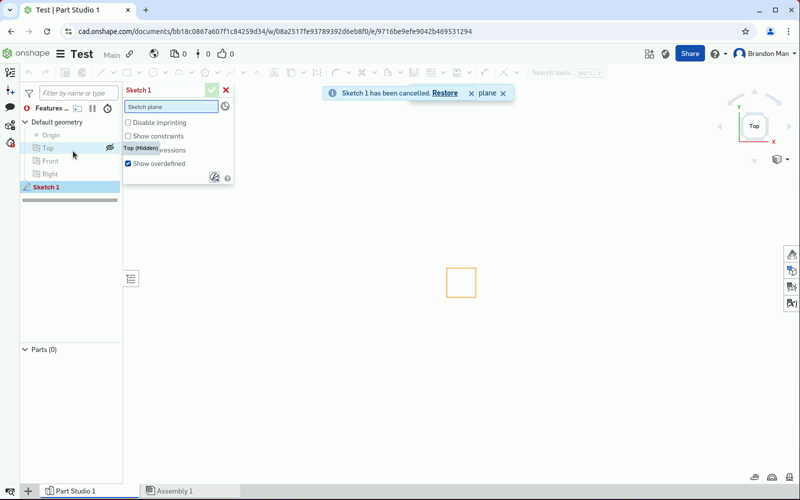
click(73, 150)
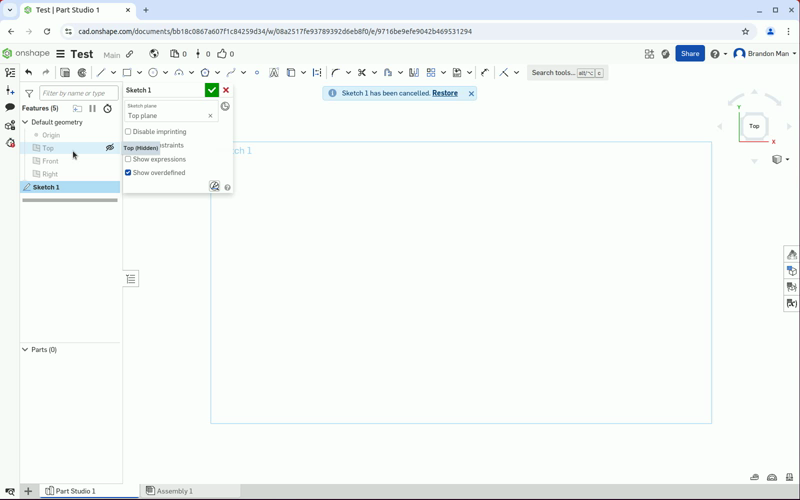
mouse_move(73, 352)
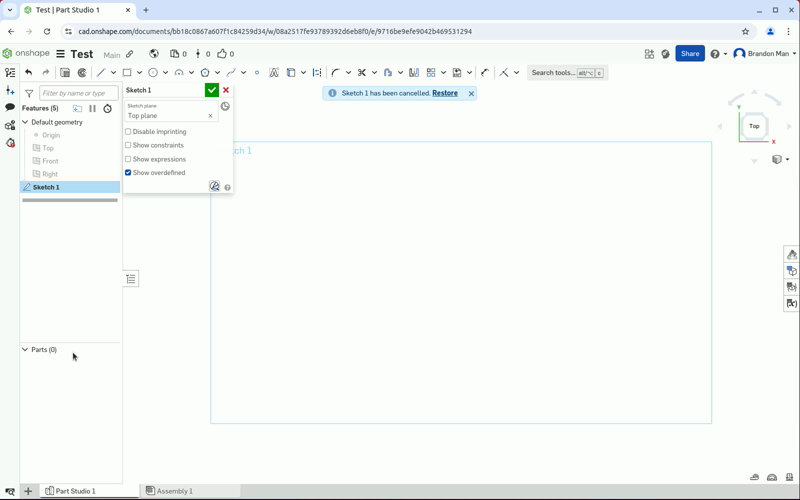
key(y)
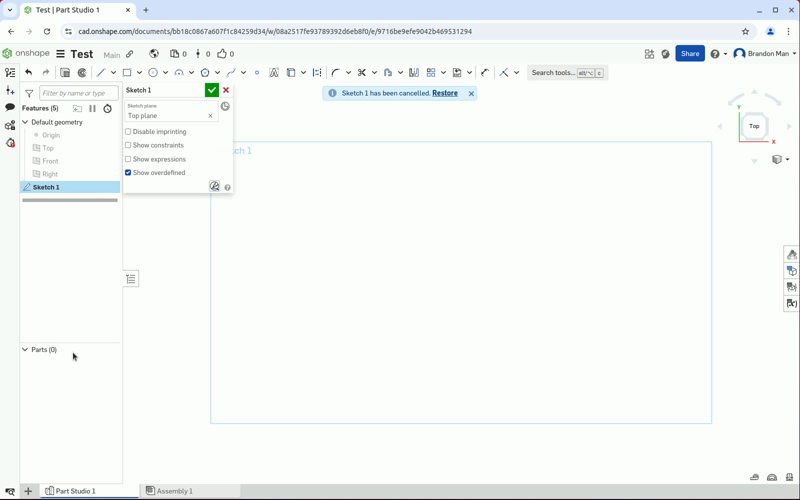
key(a)
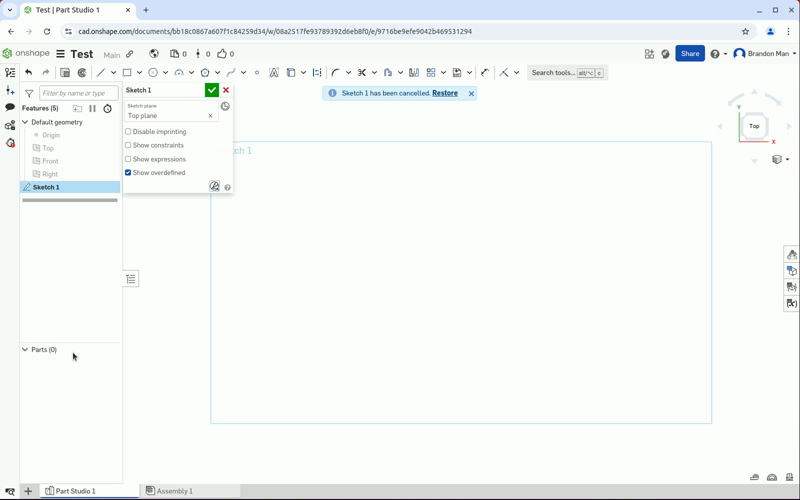
key_down(shift)
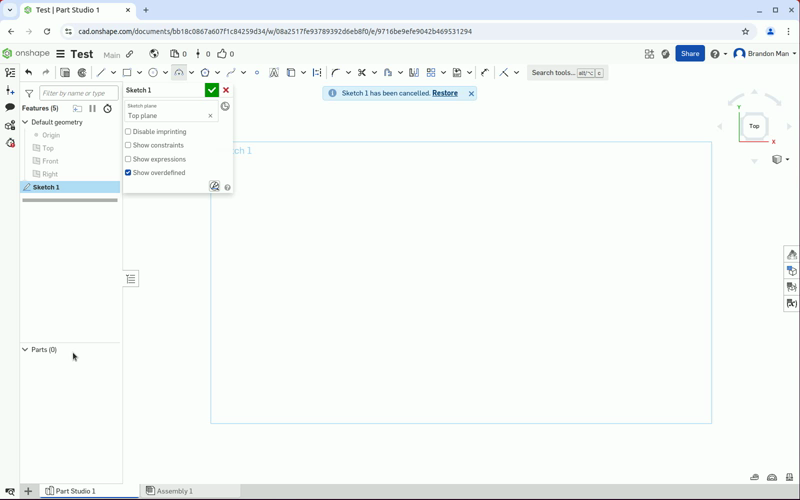
mouse_move(369, 348)
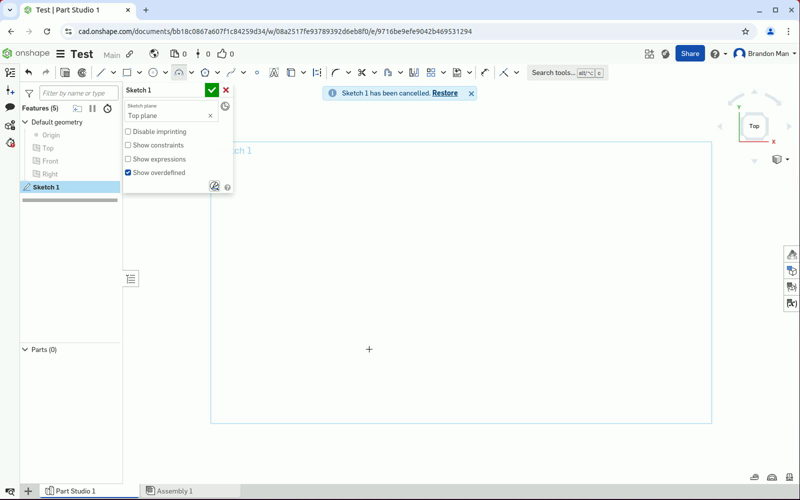
click(369, 348)
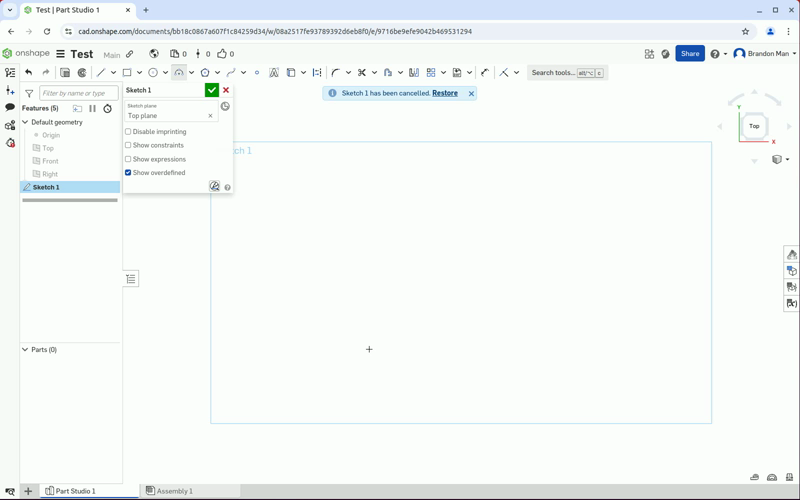
key_up(shift)
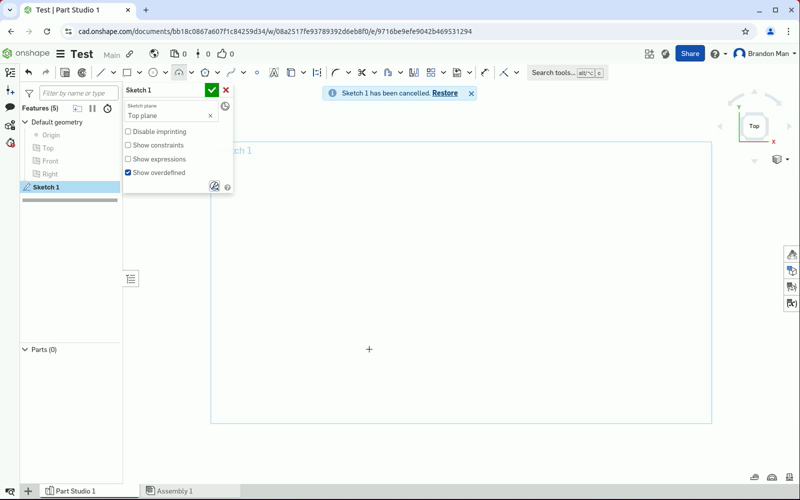
key_down(shift)
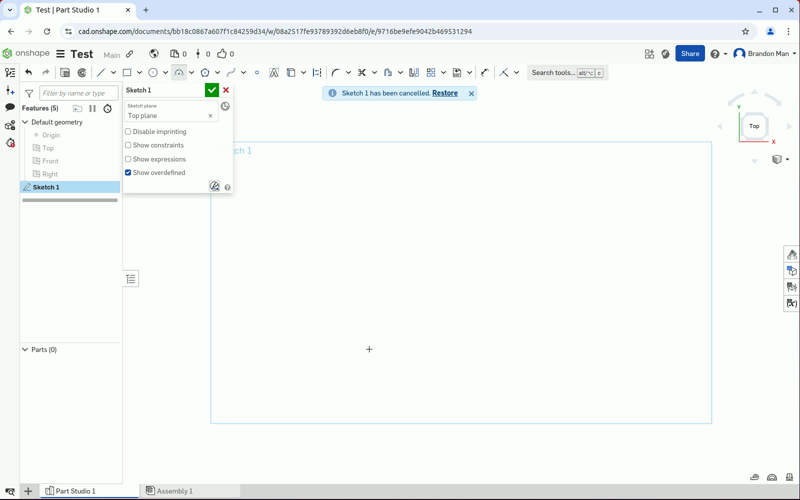
mouse_move(550, 348)
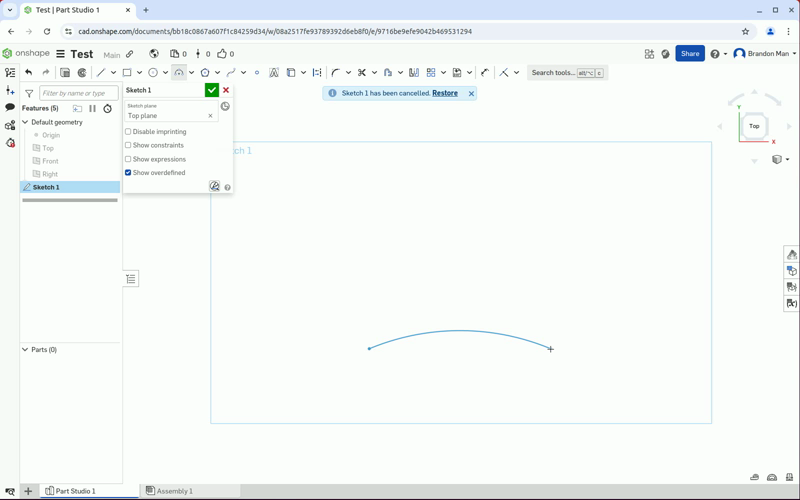
click(550, 348)
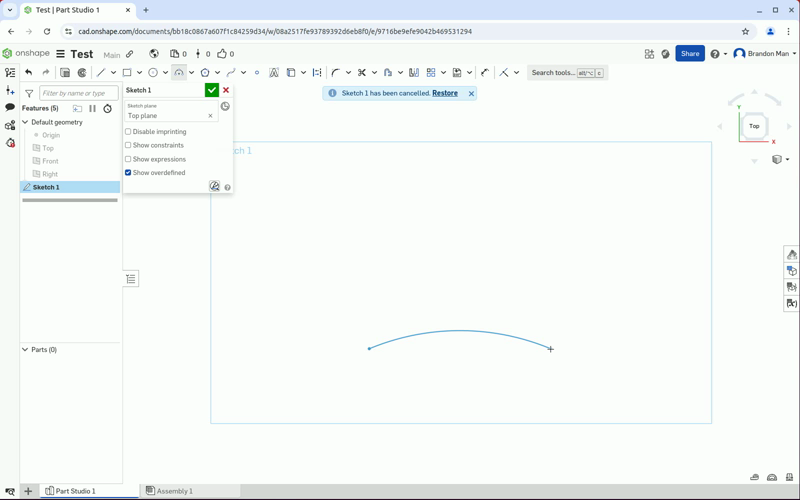
mouse_move(459, 394)
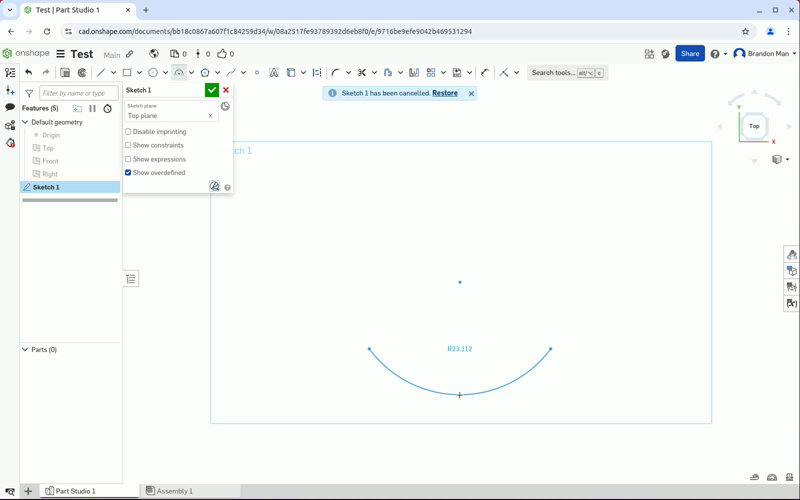
click(459, 394)
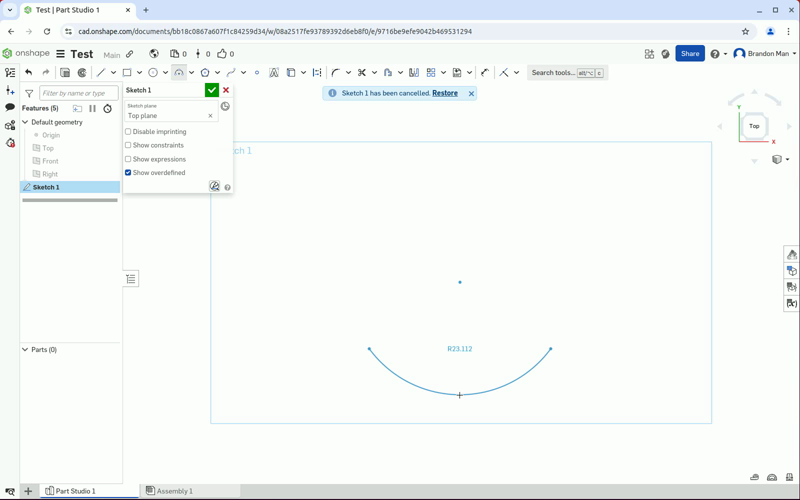
key_up(shift)
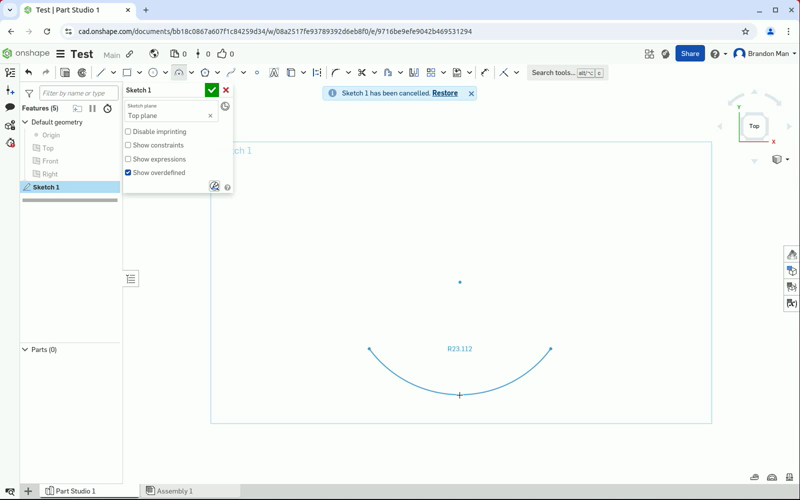
key(esc)
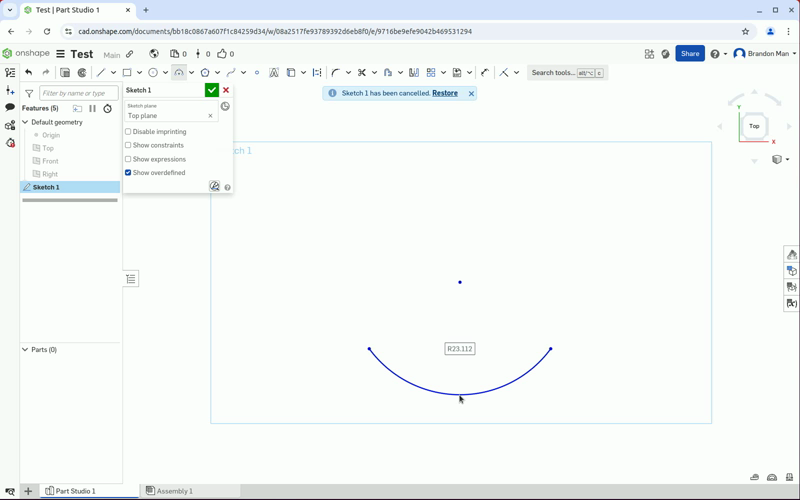
key(l)
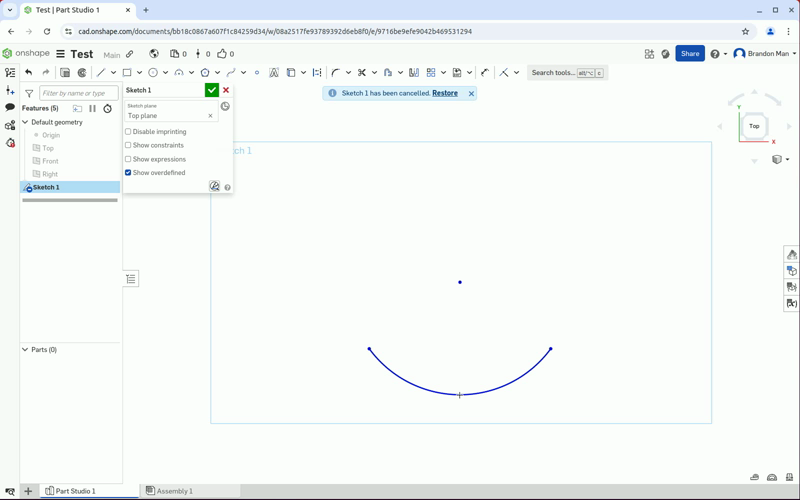
mouse_move(550, 348)
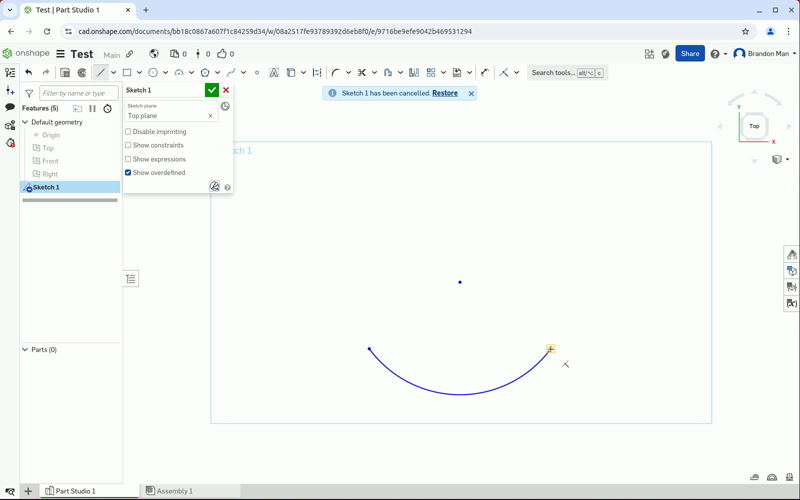
click(550, 348)
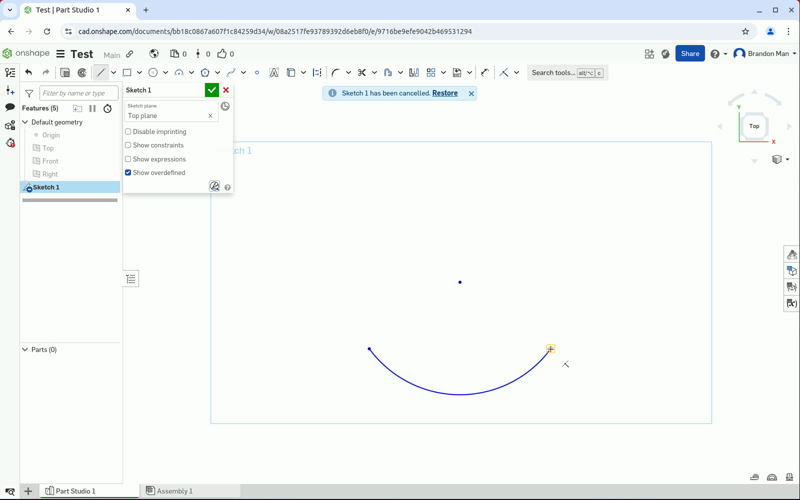
key_down(shift)
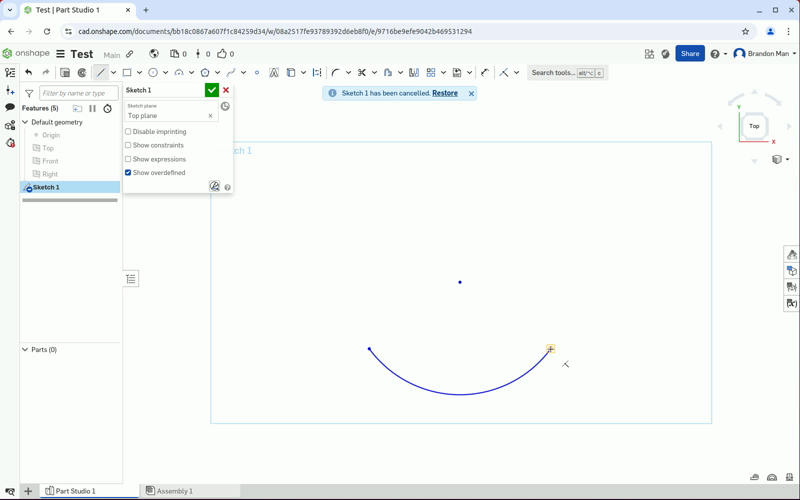
mouse_move(550, 217)
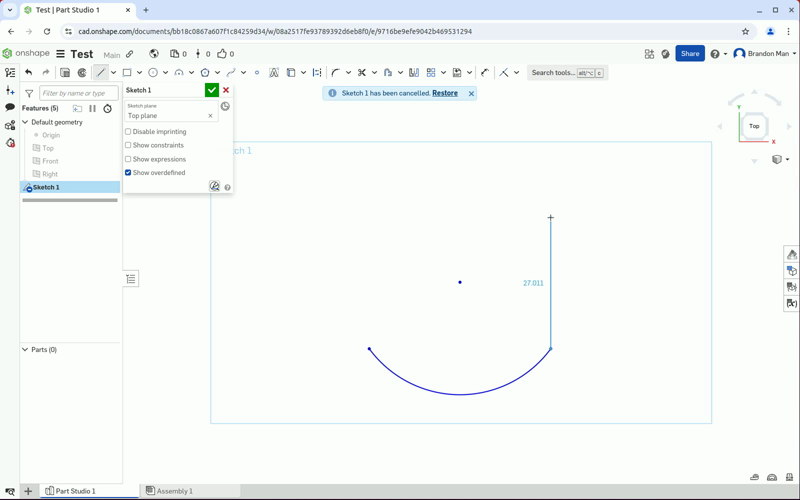
click(550, 217)
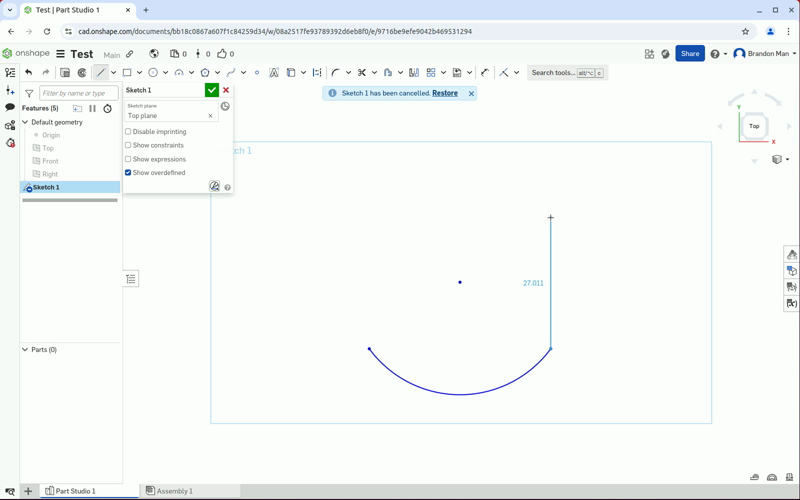
key_up(shift)
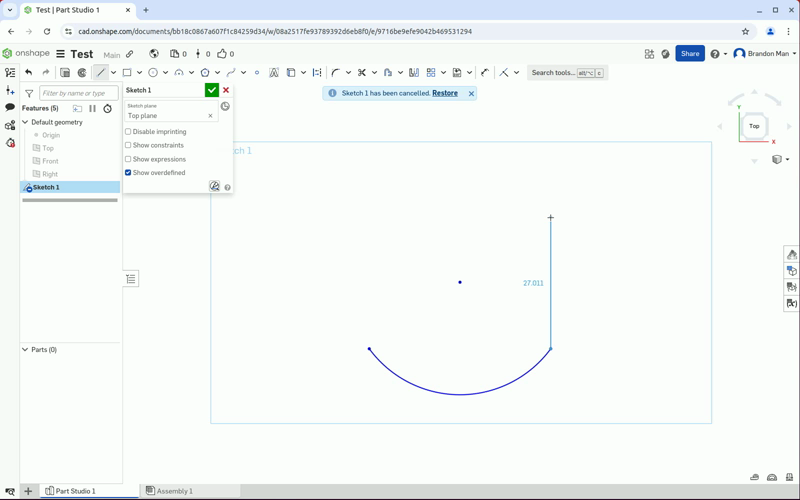
key(esc)
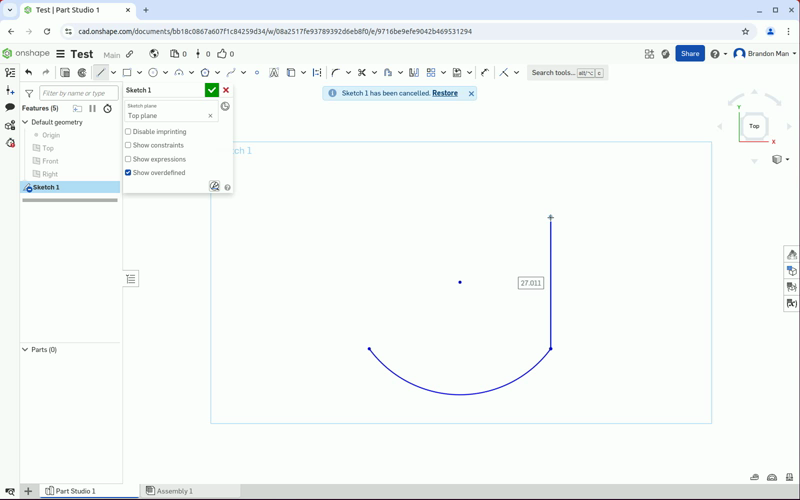
key(a)
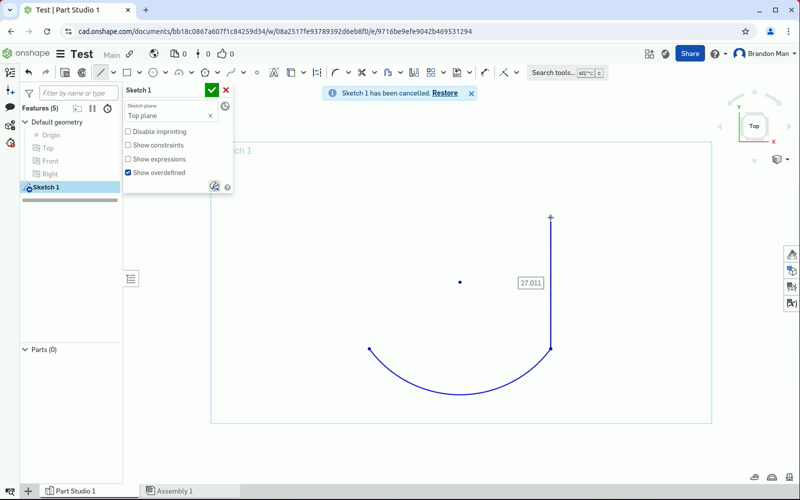
mouse_move(550, 217)
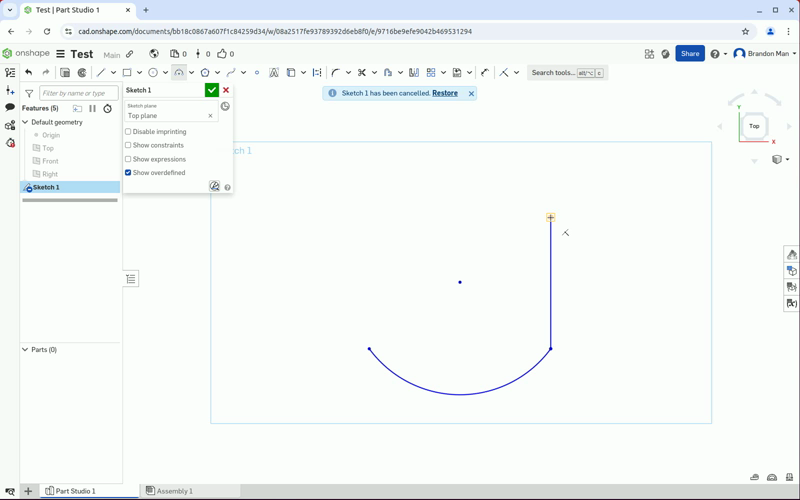
click(550, 217)
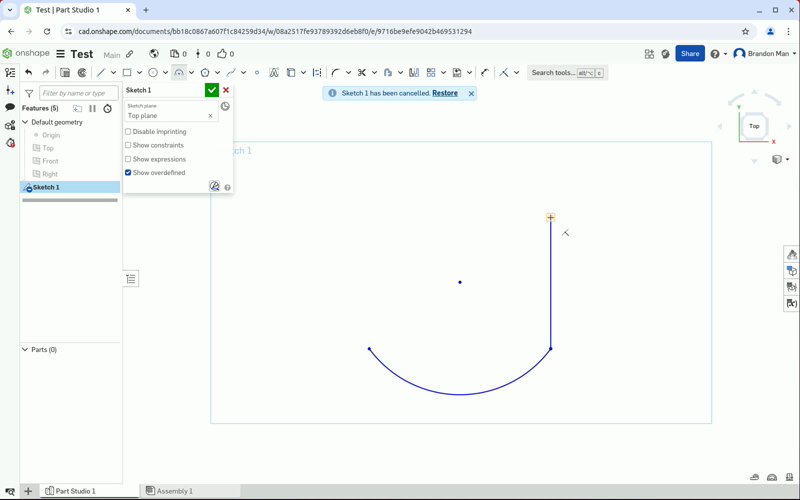
key_down(shift)
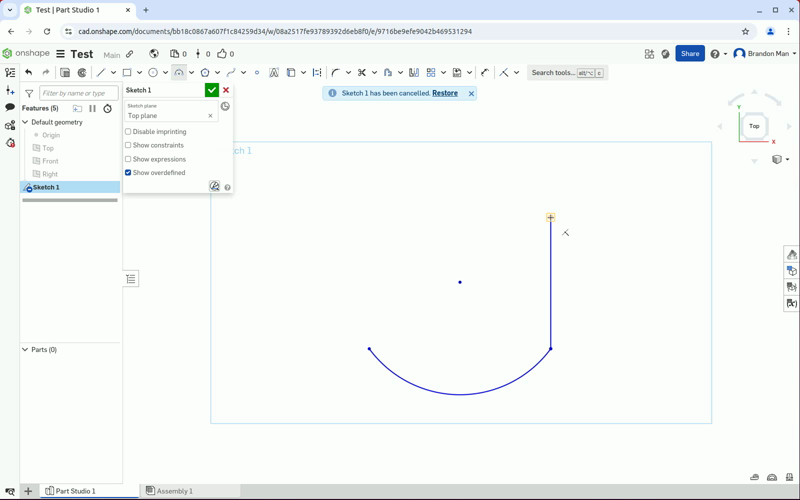
mouse_move(369, 217)
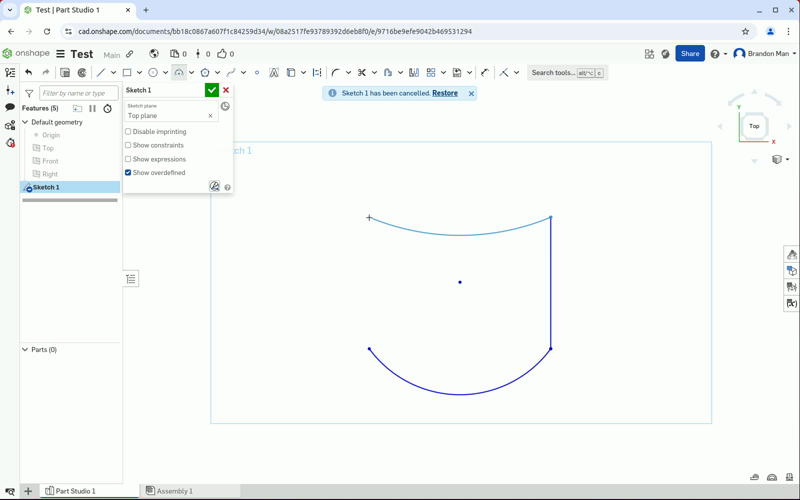
click(369, 217)
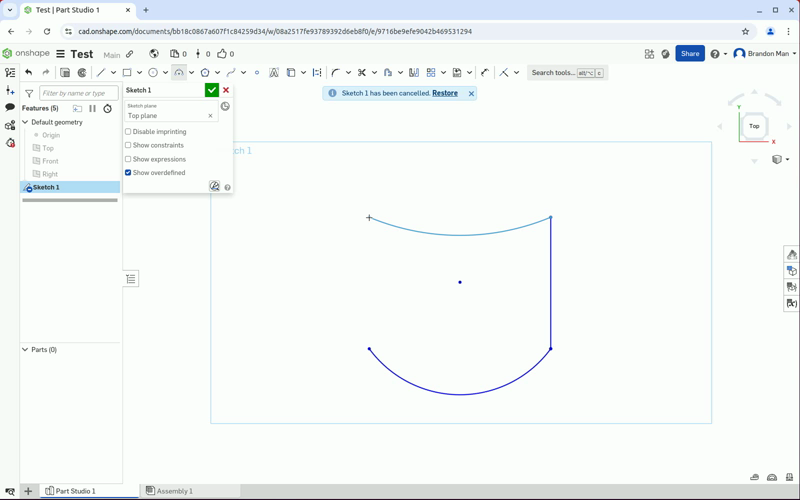
mouse_move(459, 170)
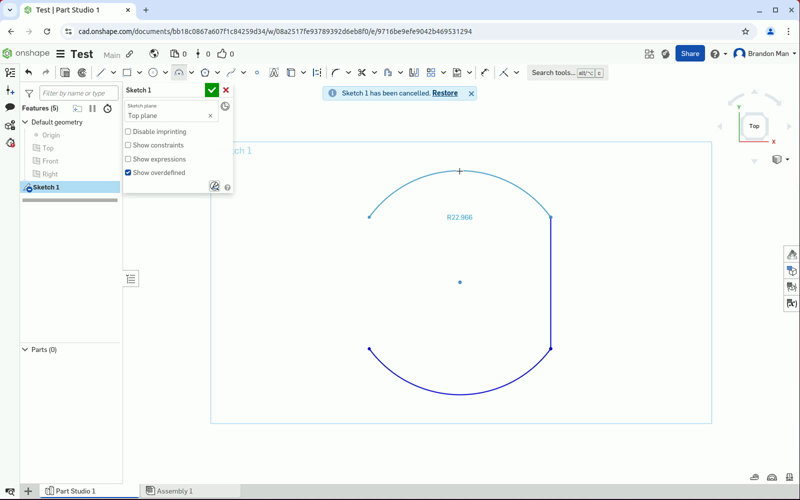
click(459, 170)
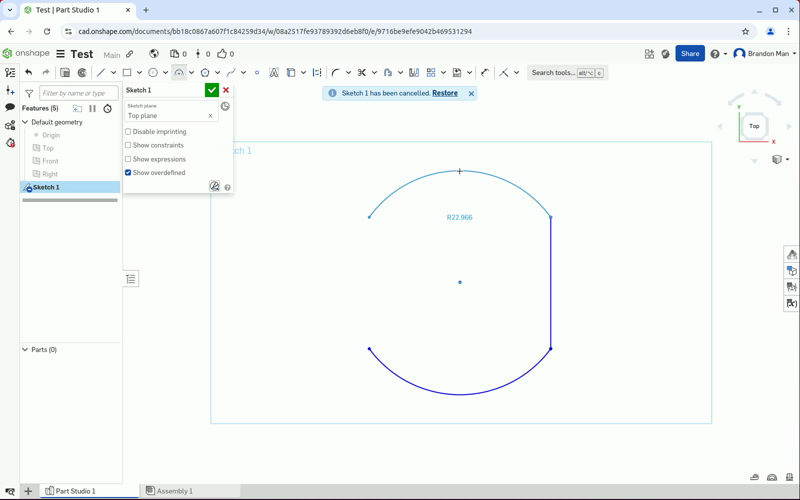
key_up(shift)
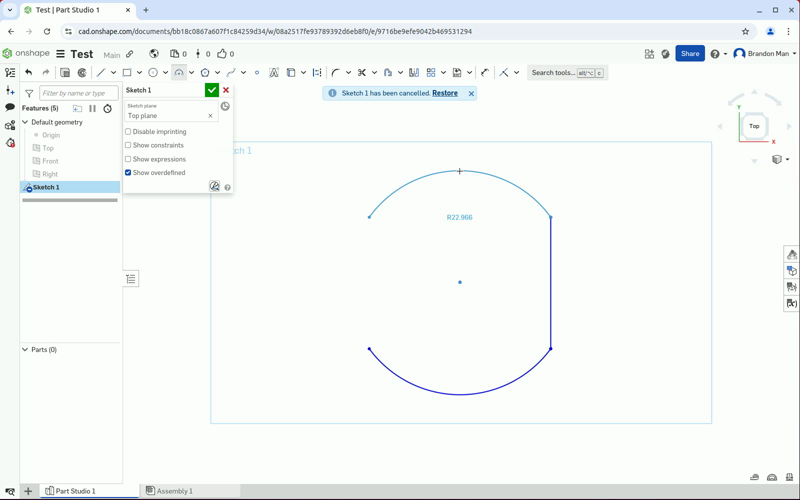
key(esc)
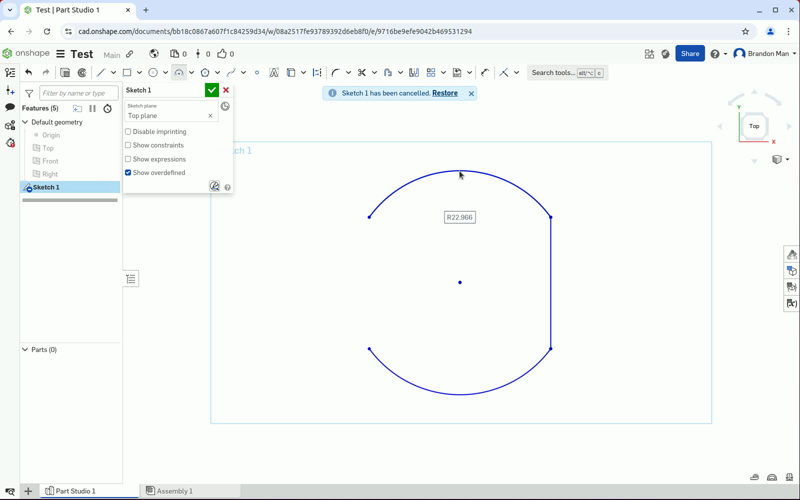
key(l)
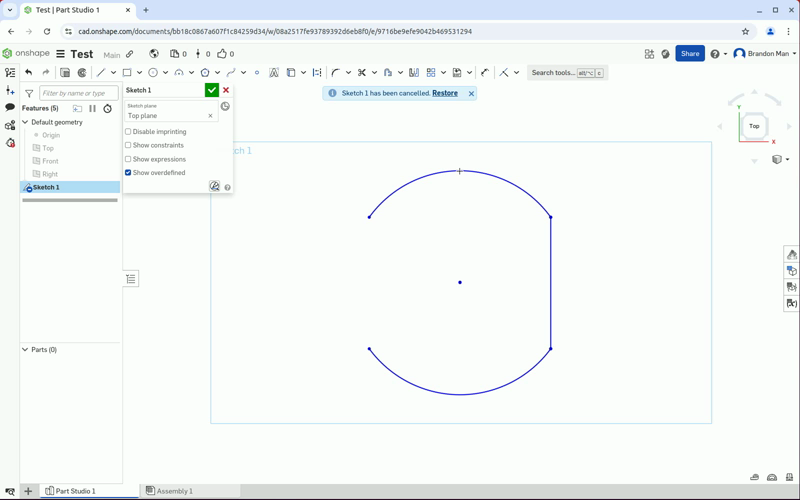
mouse_move(369, 217)
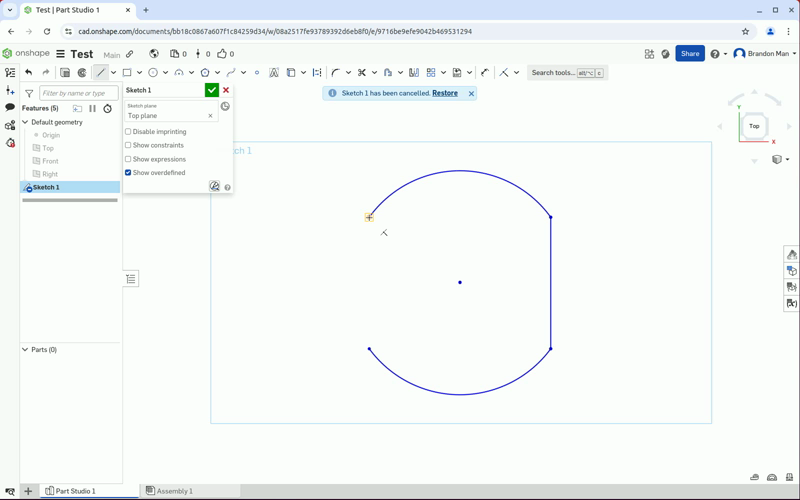
click(369, 217)
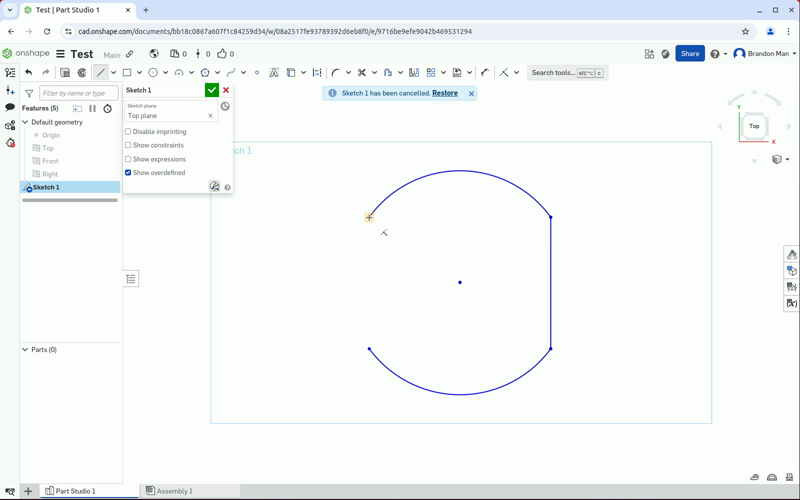
key_down(shift)
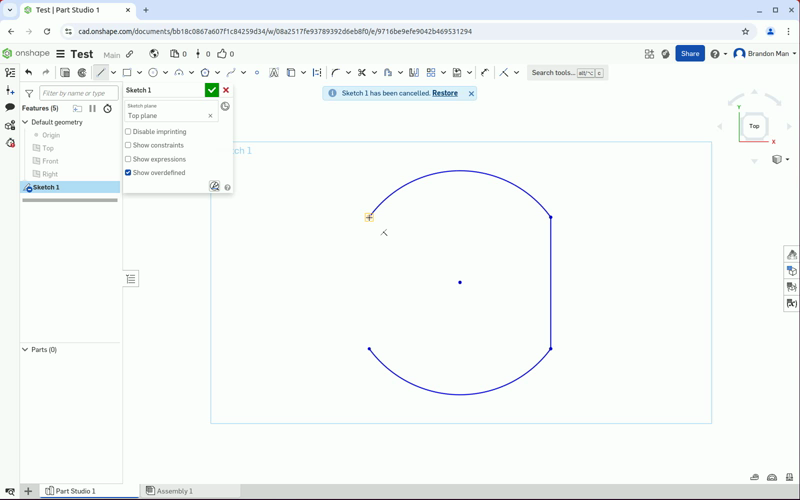
mouse_move(369, 348)
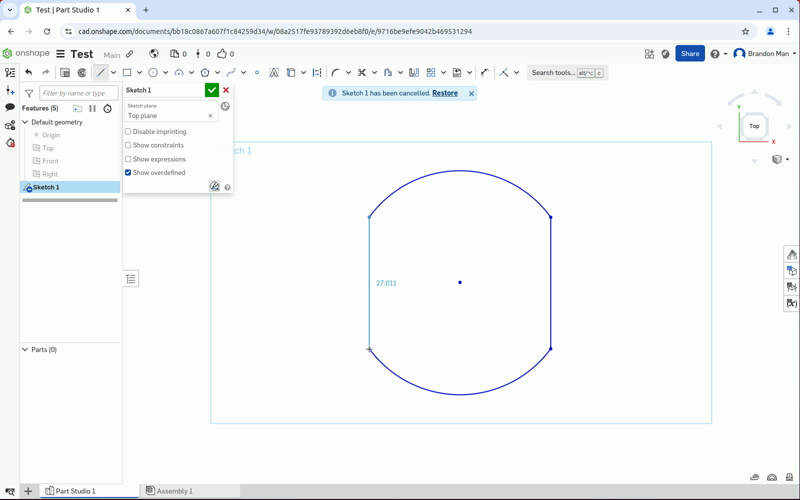
key_up(shift)
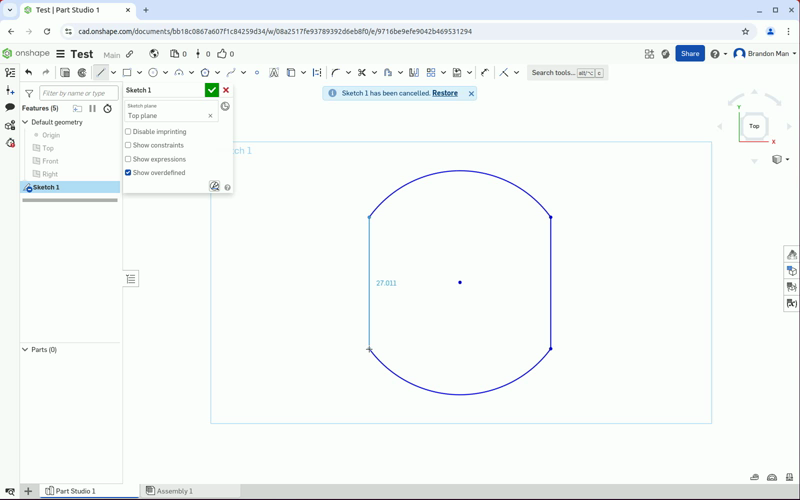
click(369, 348)
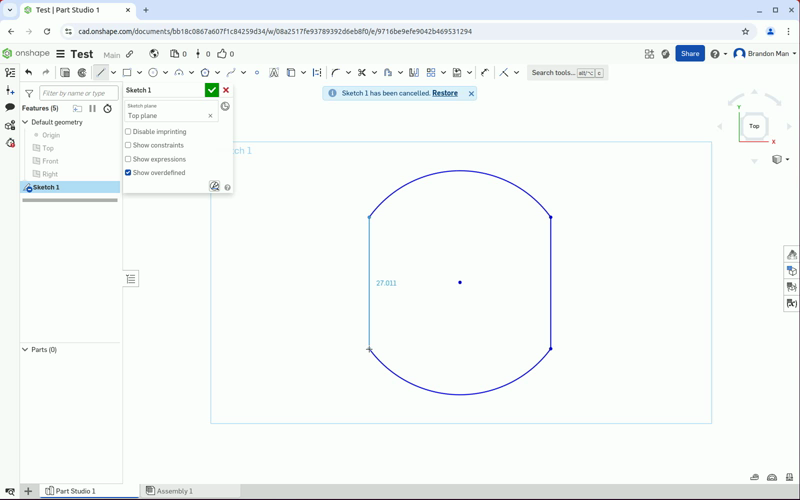
key(esc)
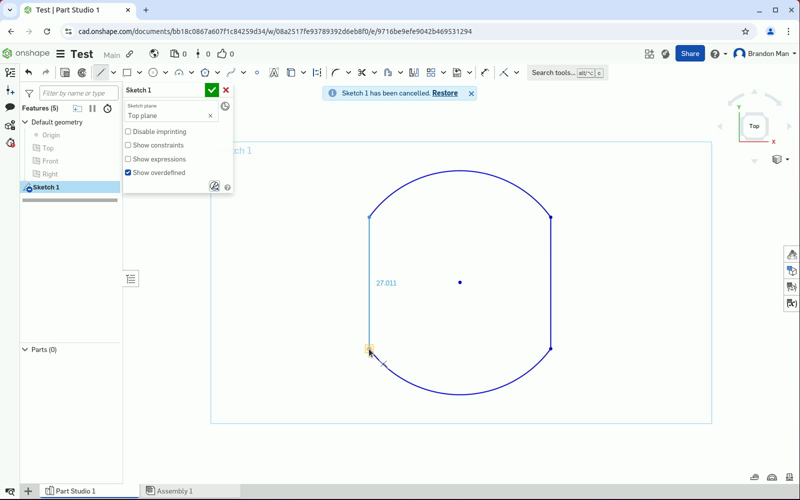
key(a)
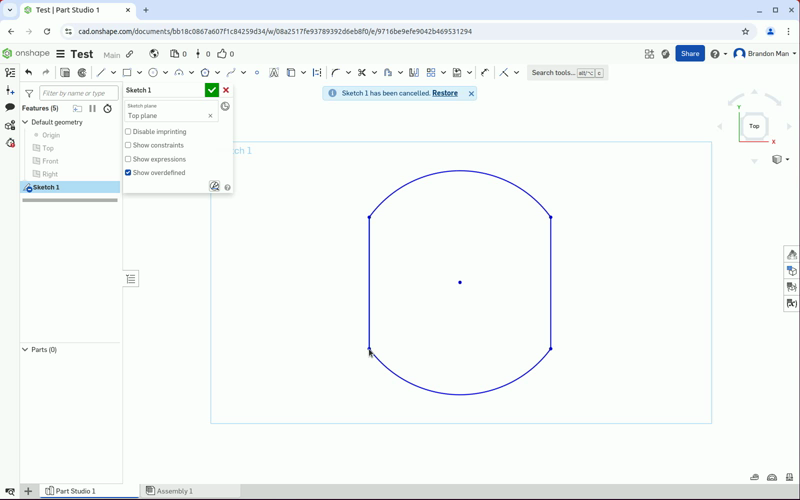
key_down(shift)
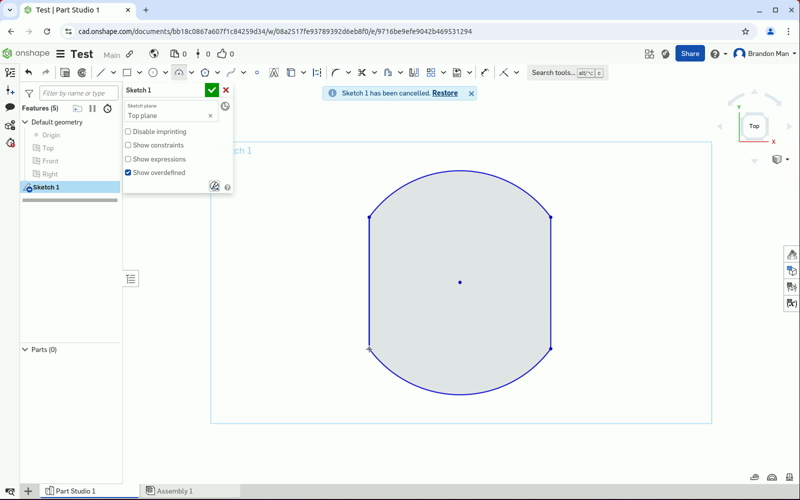
mouse_move(395, 339)
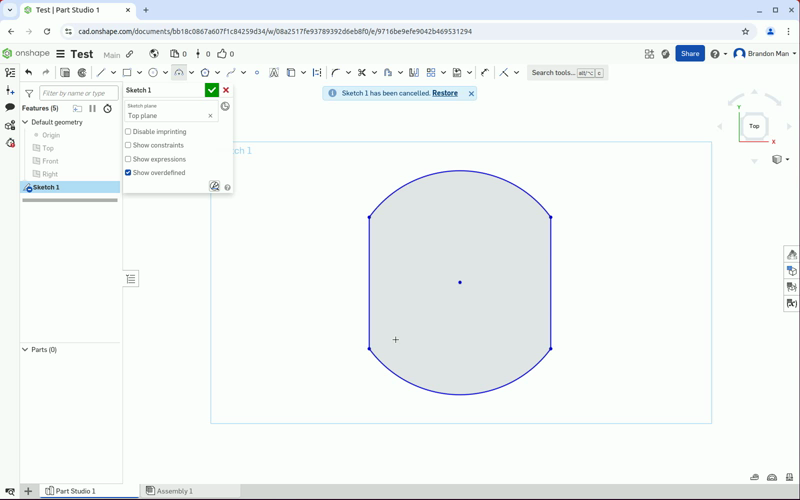
click(395, 339)
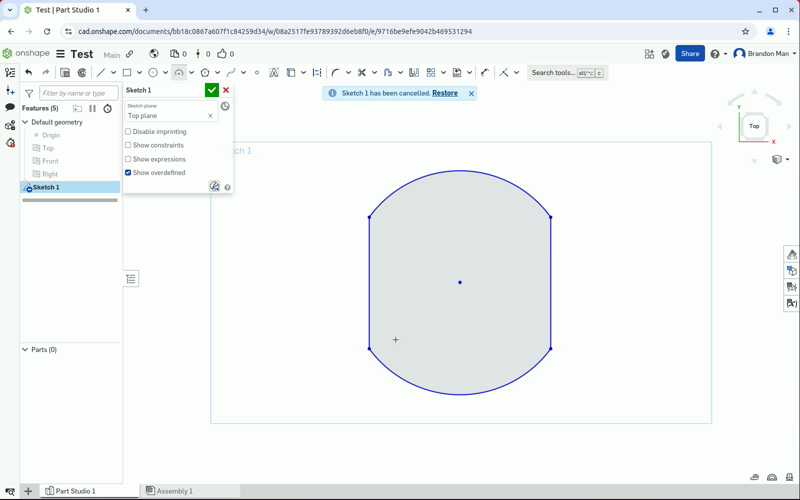
key_up(shift)
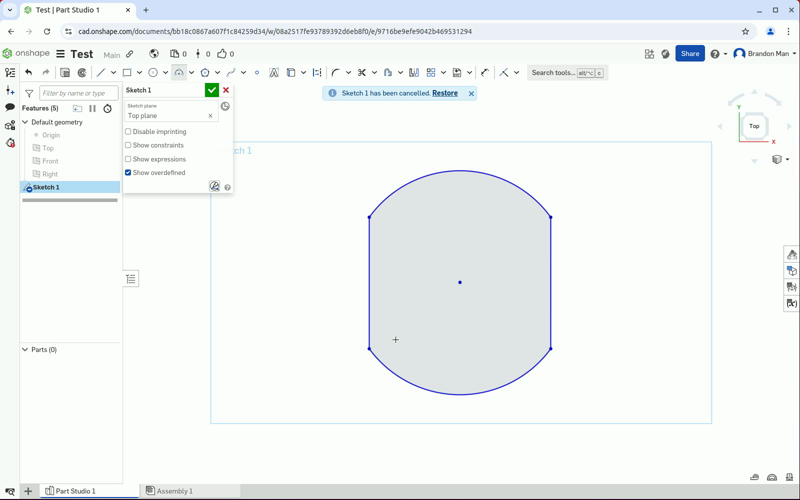
key_down(shift)
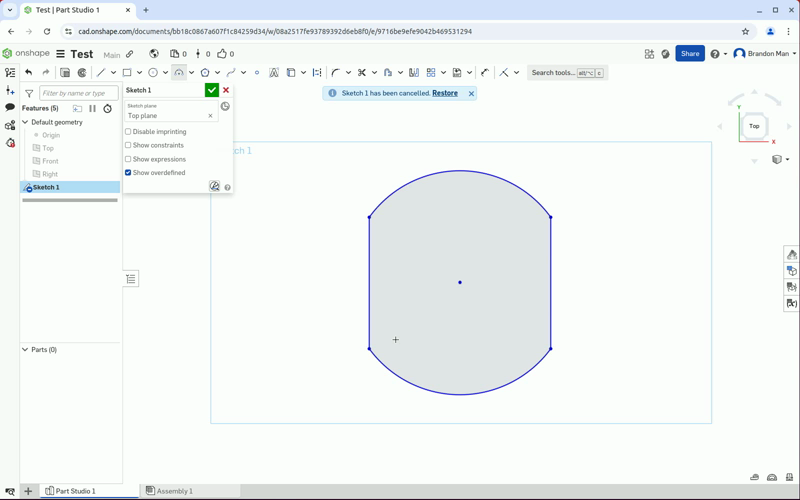
mouse_move(523, 339)
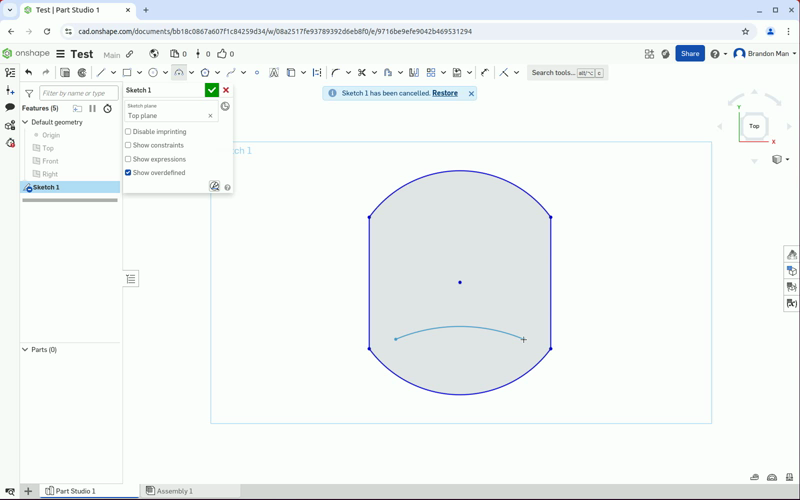
click(523, 339)
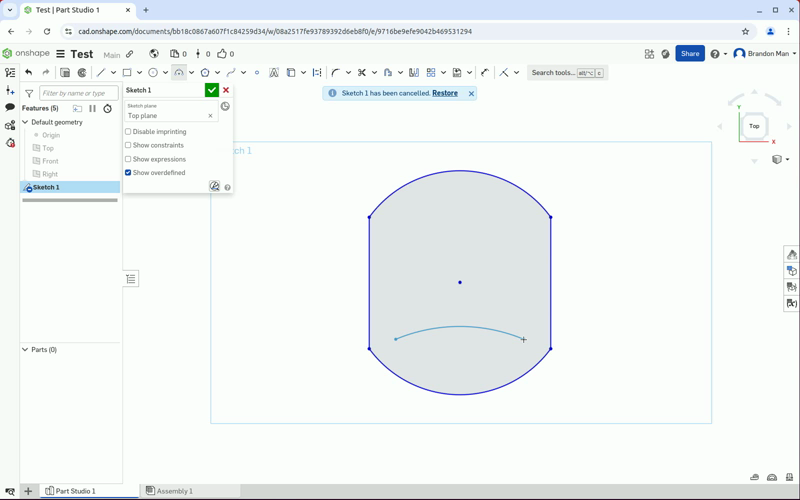
mouse_move(459, 367)
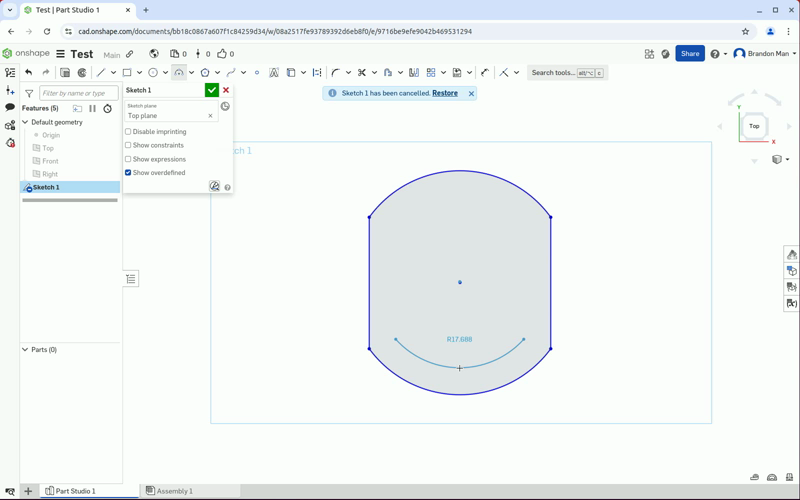
click(459, 367)
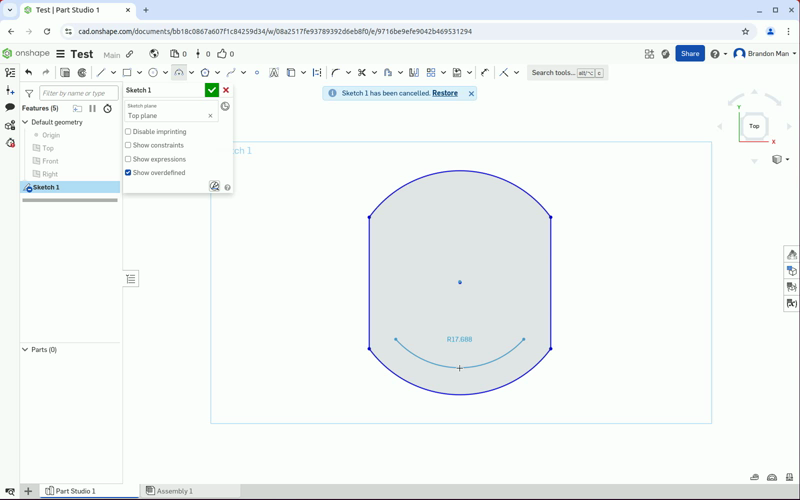
key_up(shift)
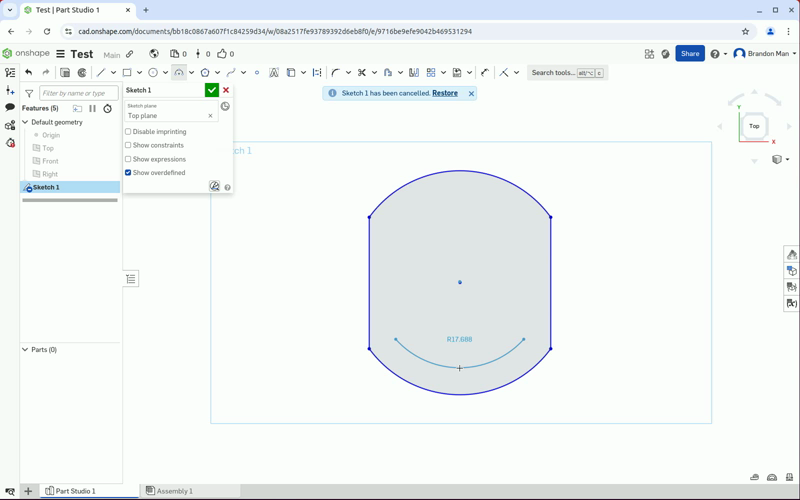
key(esc)
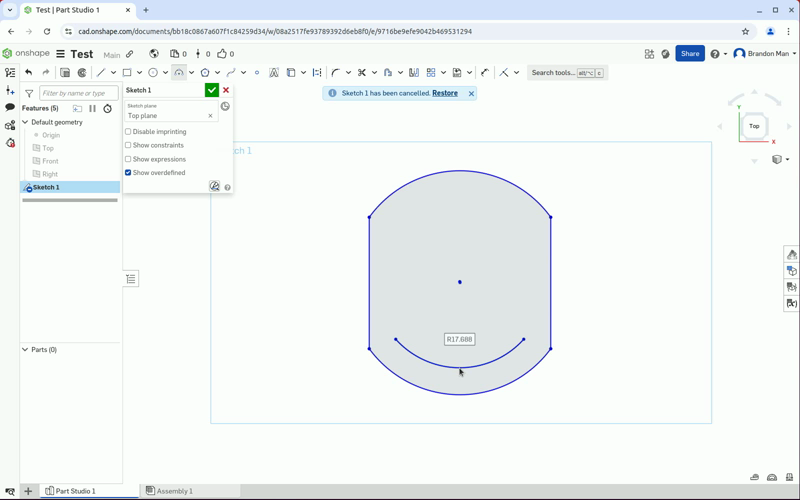
key(l)
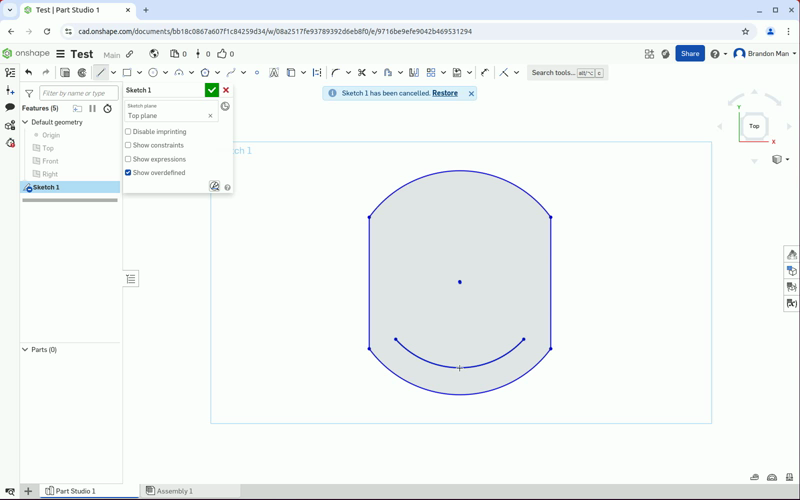
mouse_move(523, 339)
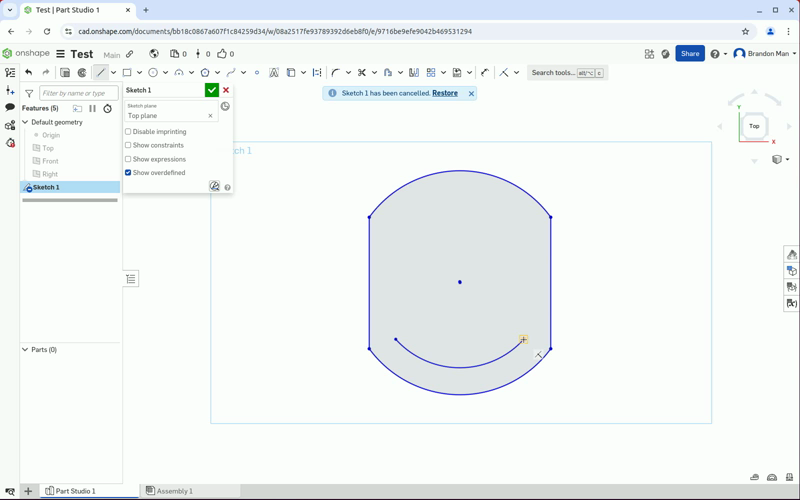
click(523, 339)
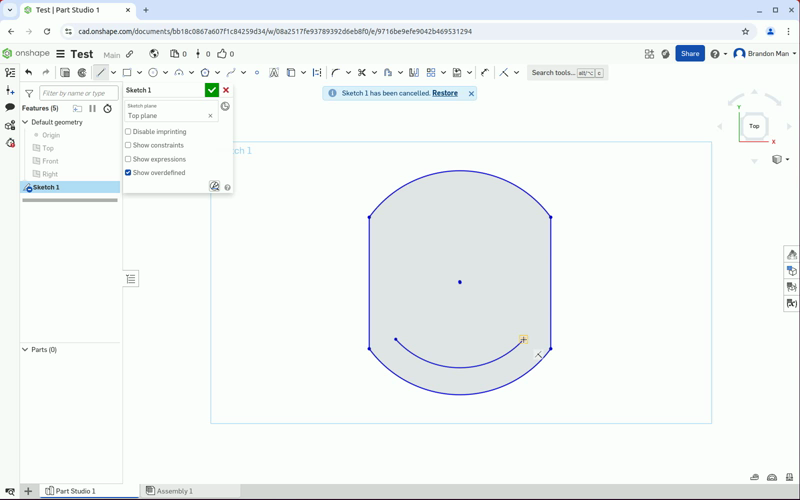
key_down(shift)
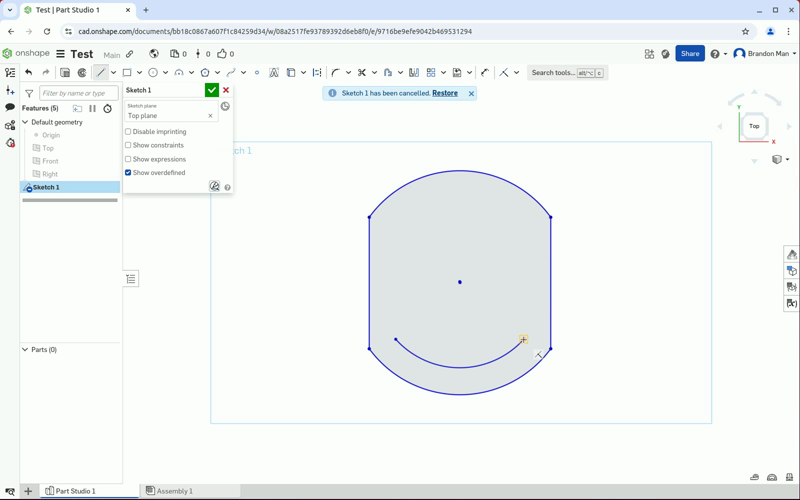
mouse_move(523, 226)
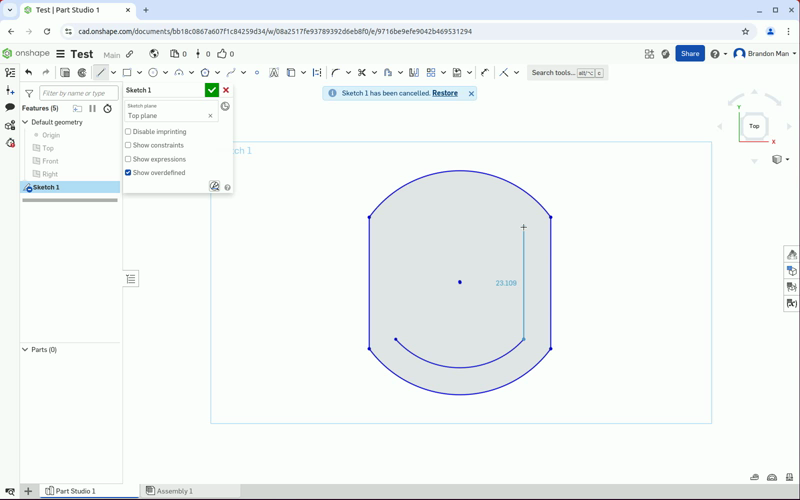
click(523, 226)
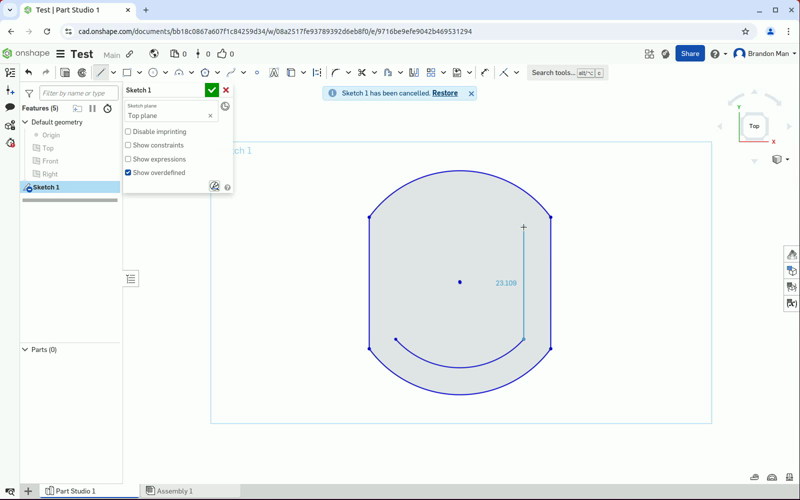
key_up(shift)
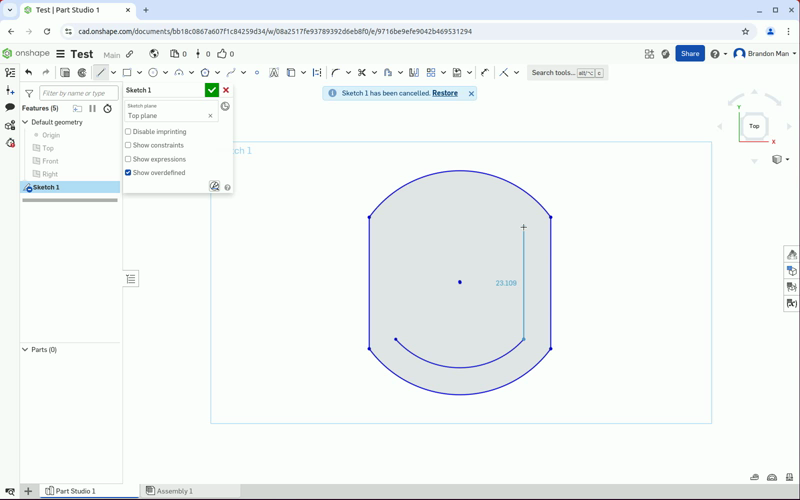
key(esc)
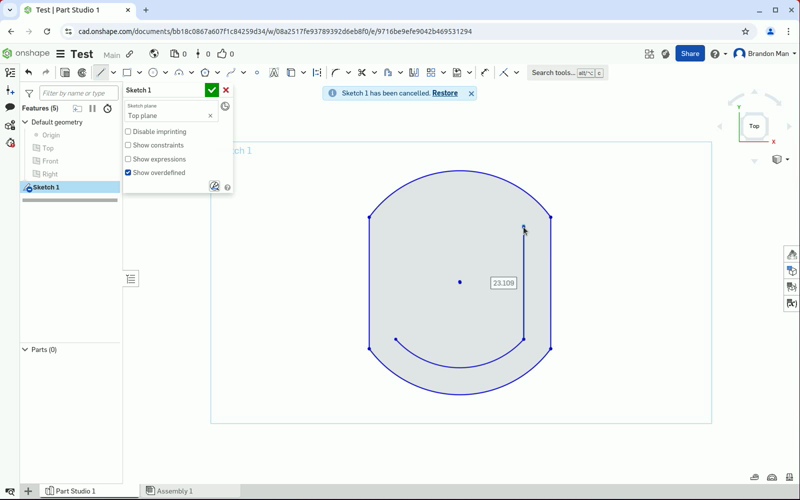
key(a)
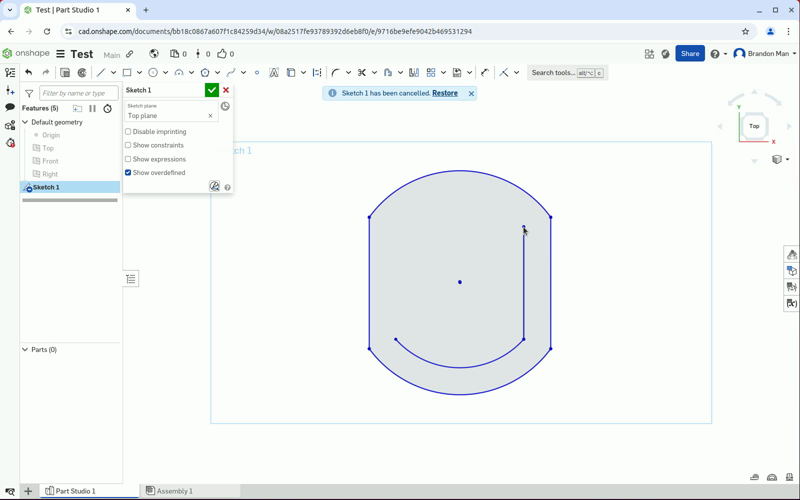
mouse_move(523, 226)
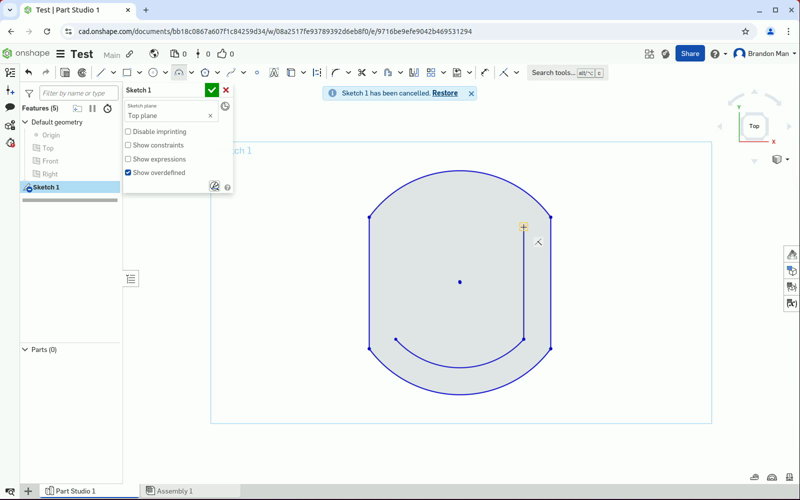
click(523, 226)
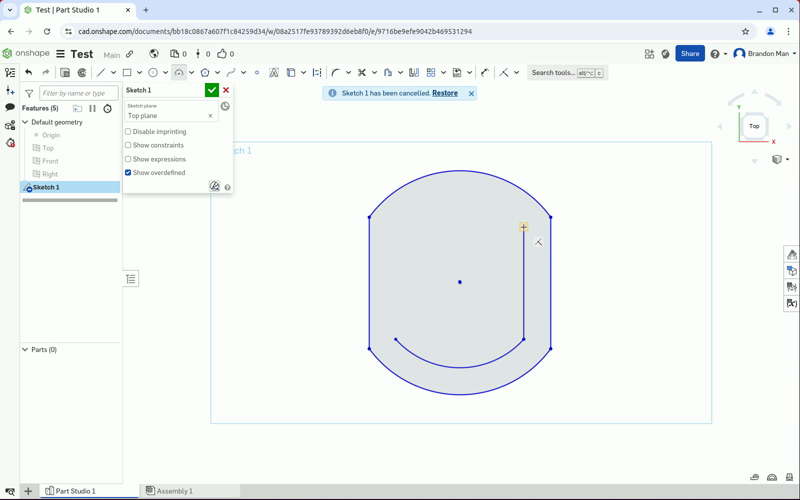
key_down(shift)
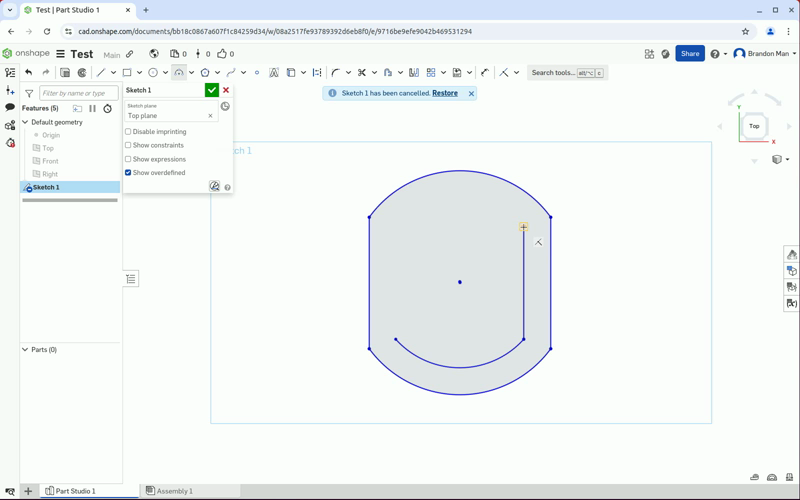
mouse_move(395, 226)
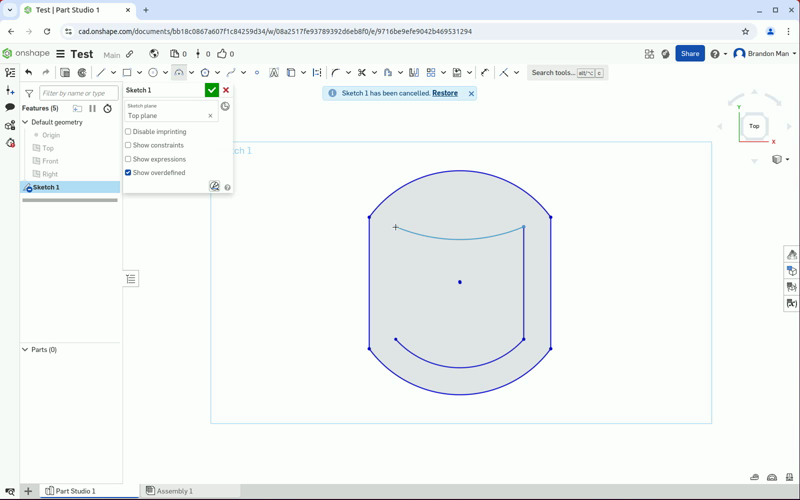
click(395, 226)
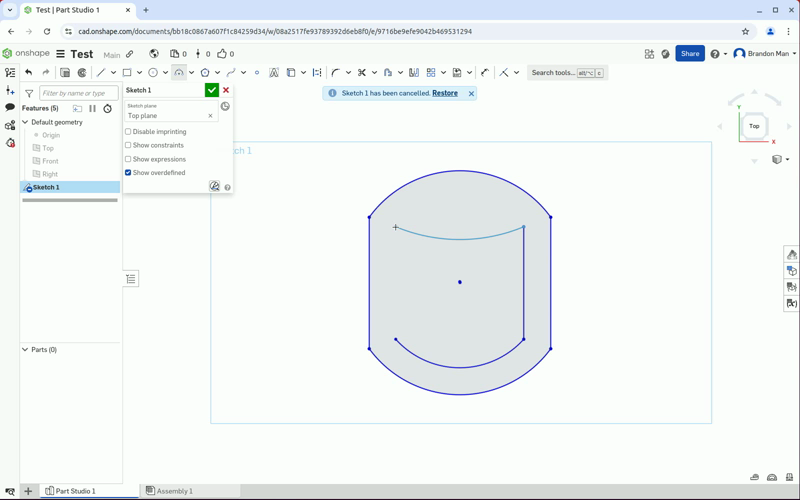
mouse_move(459, 198)
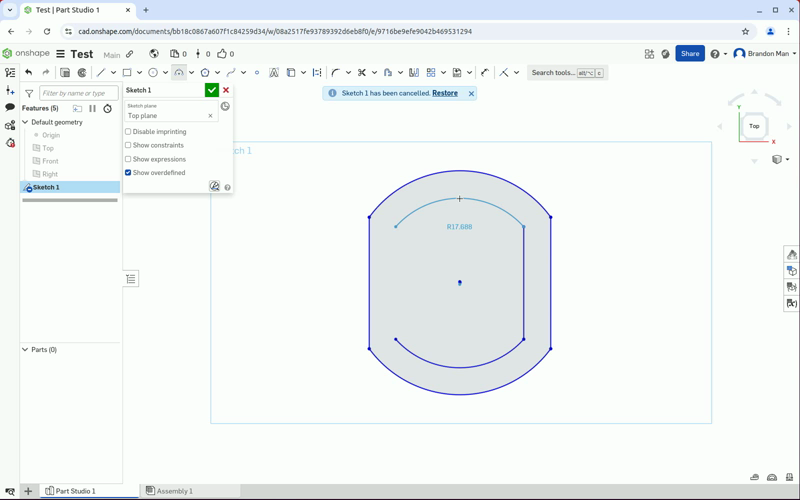
click(459, 198)
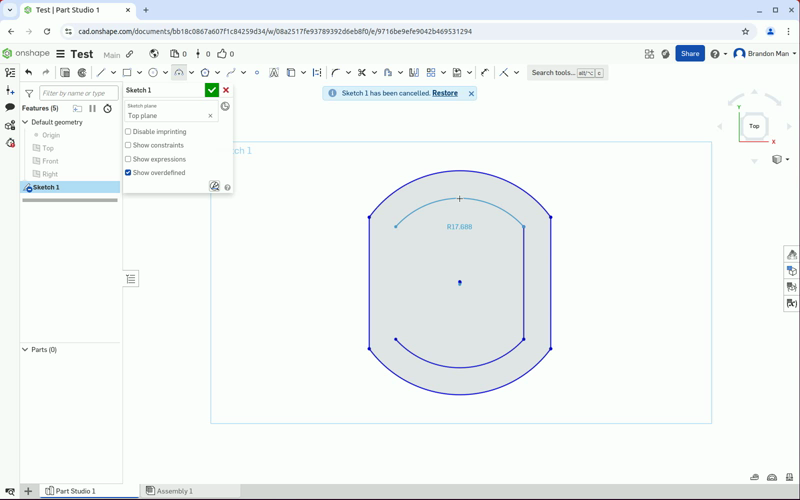
key_up(shift)
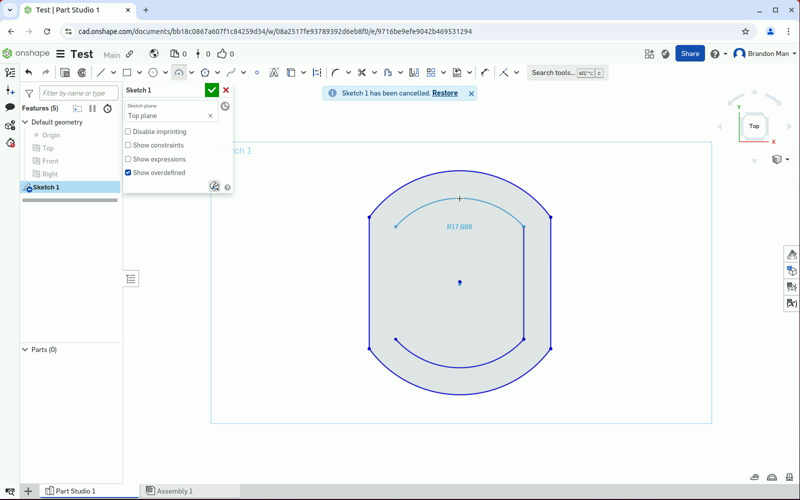
key(esc)
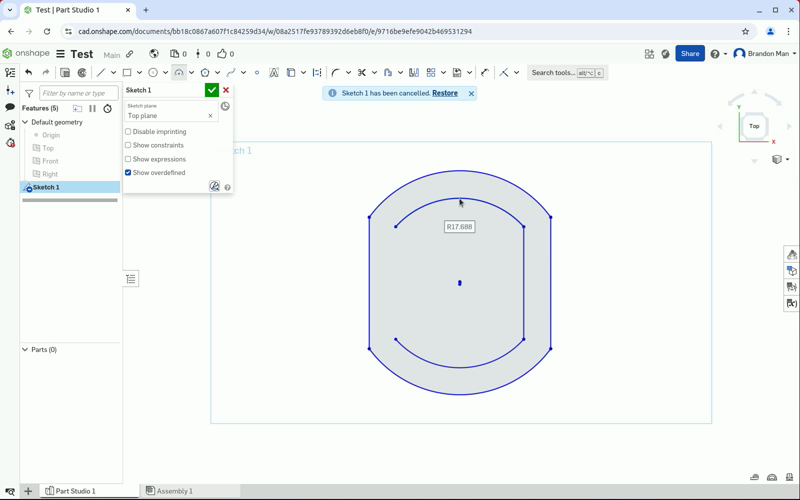
key(l)
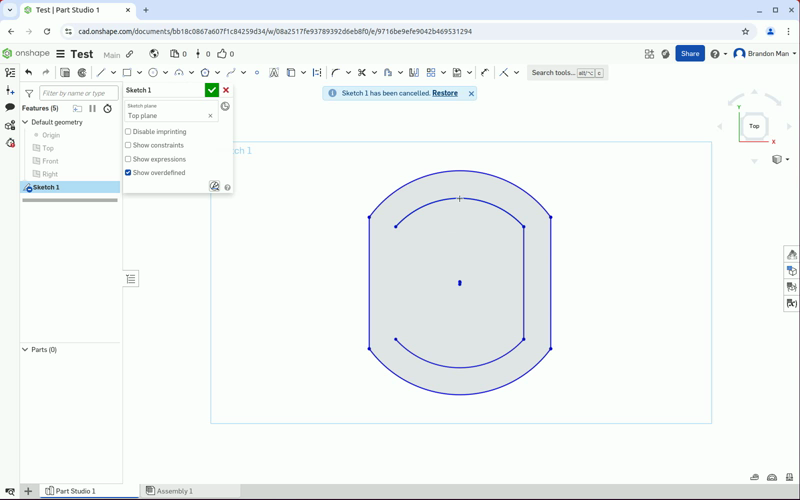
mouse_move(395, 226)
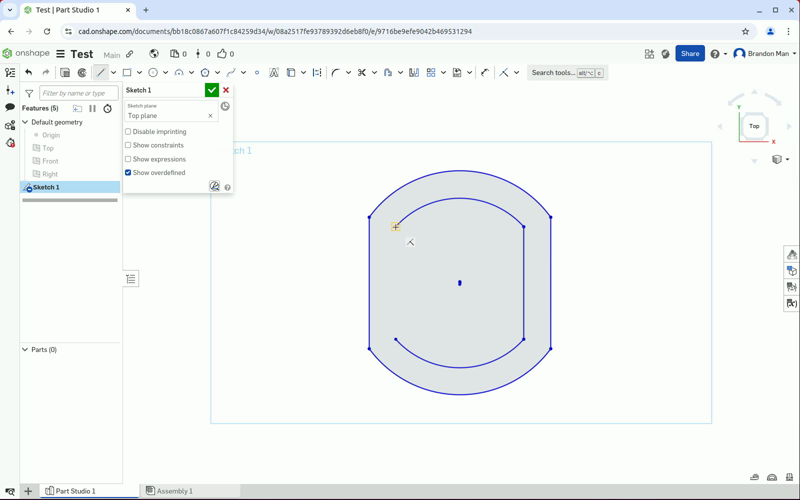
click(395, 226)
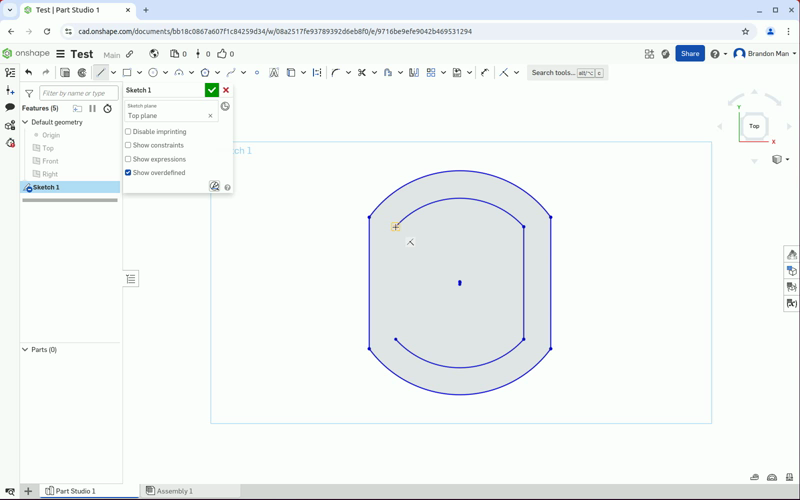
key_down(shift)
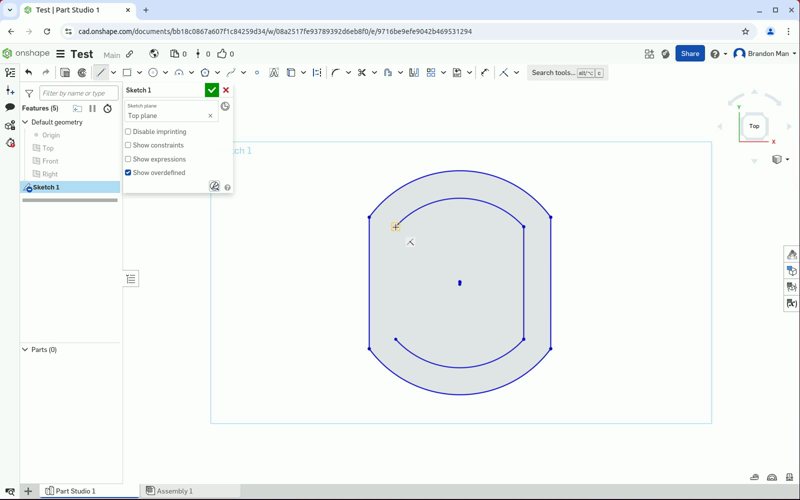
mouse_move(395, 339)
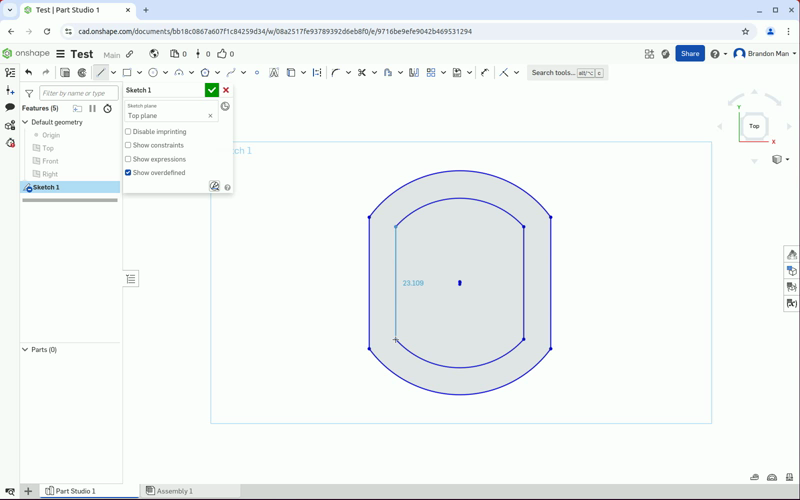
key_up(shift)
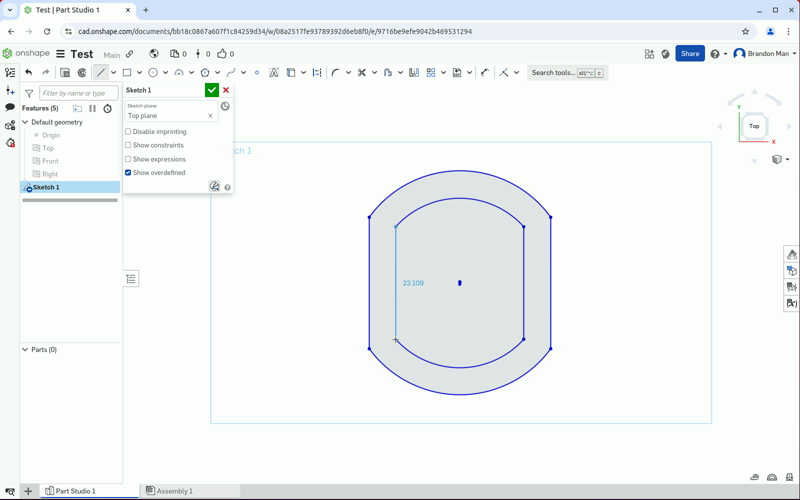
click(395, 339)
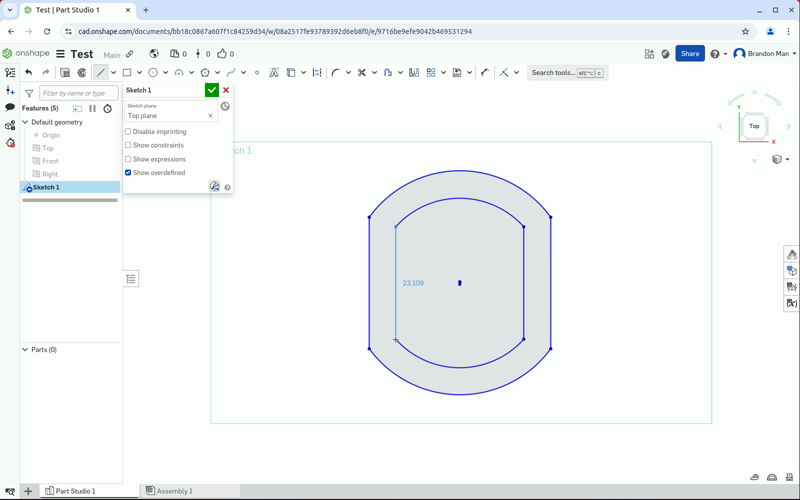
key(esc)
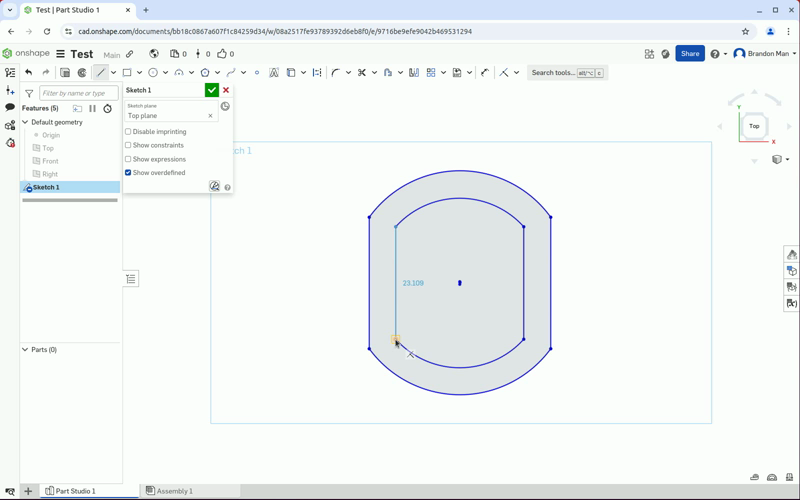
mouse_move(537, 316)
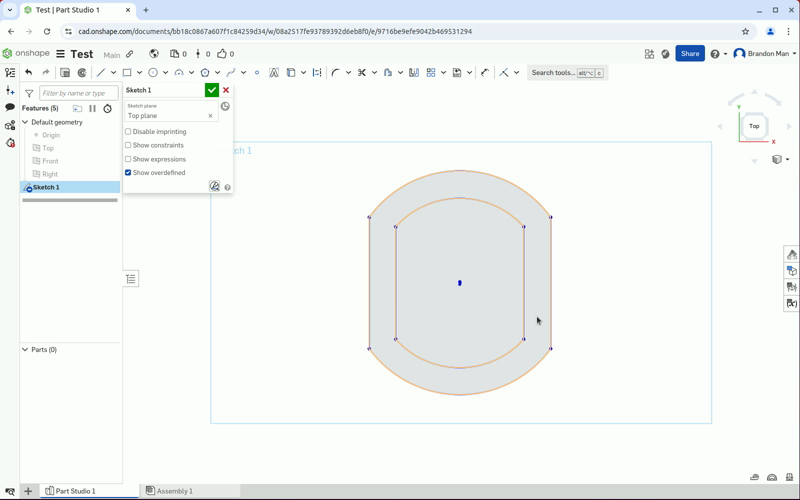
click(537, 316)
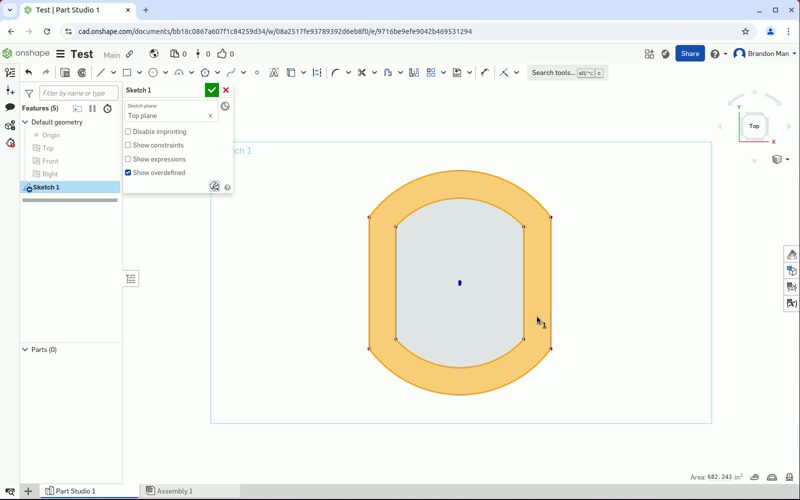
mouse_move(73, 352)
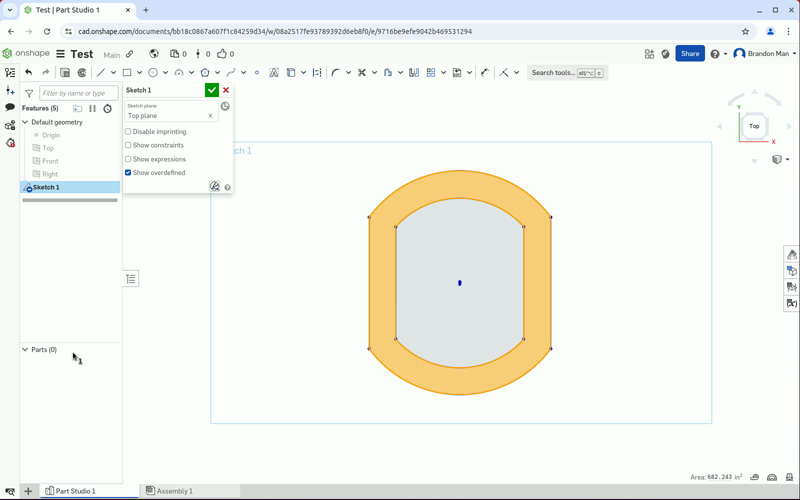
key(shift+y)
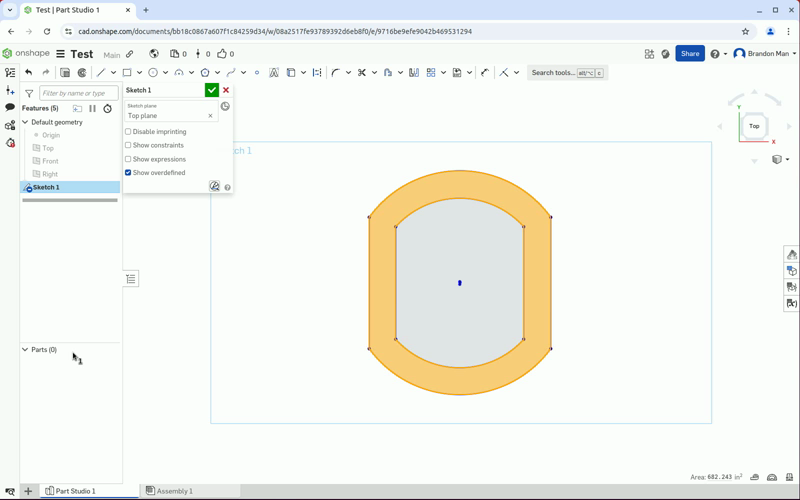
key(shift+e)
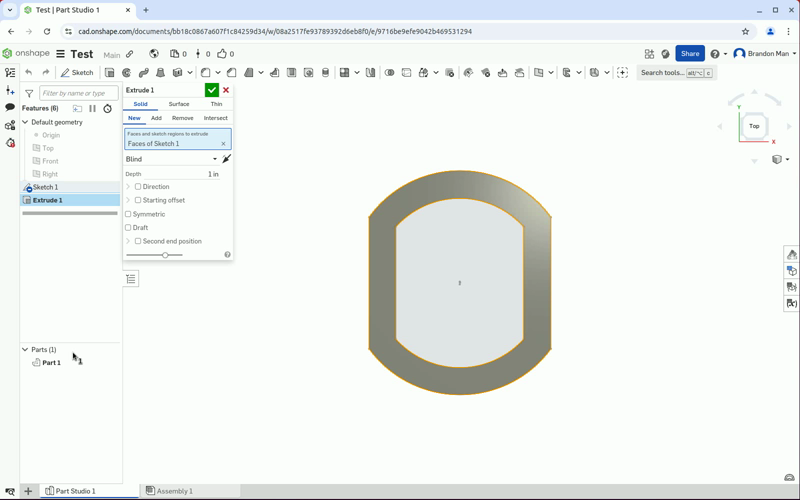
mouse_move(143, 106)
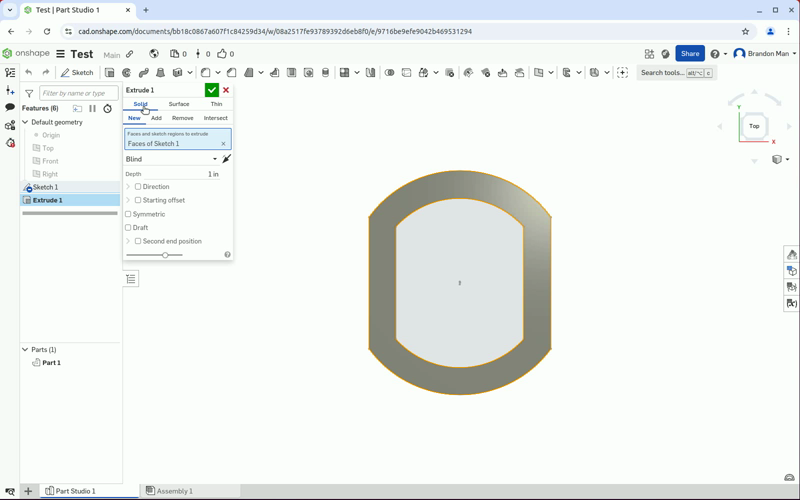
click(143, 106)
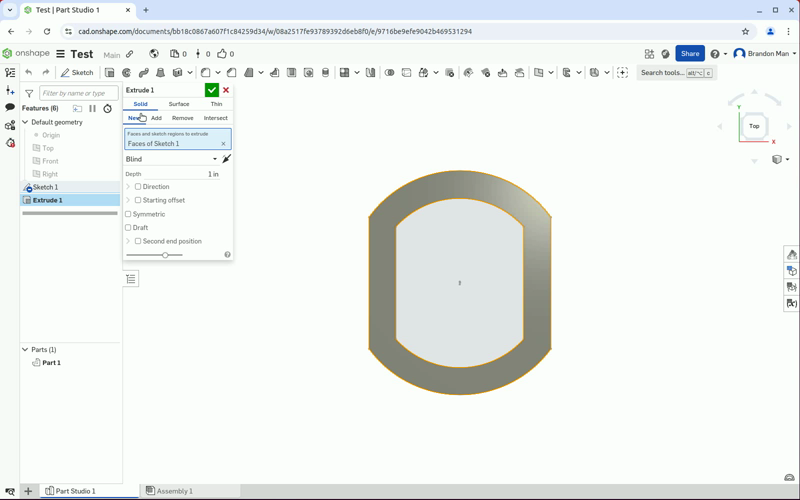
mouse_move(137, 120)
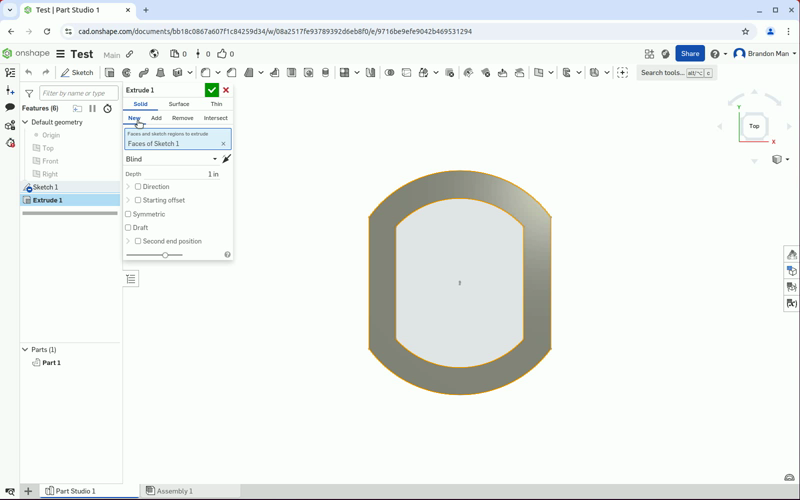
click(137, 120)
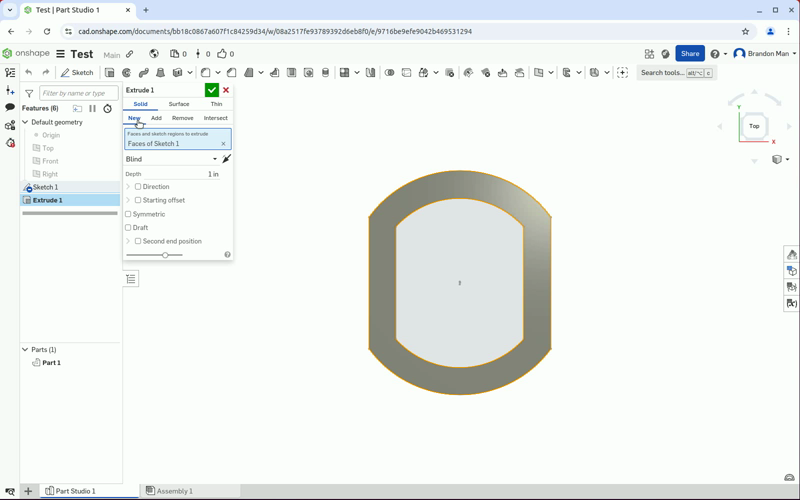
key(tab, 4)
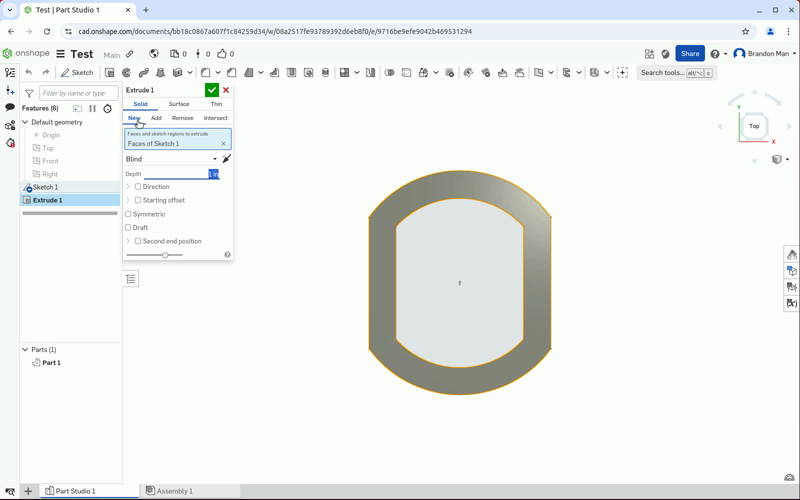
text(0.481)
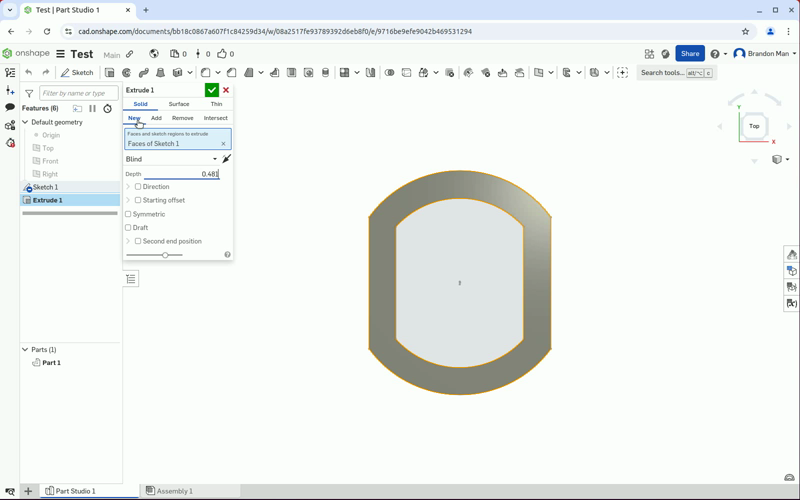
key(enter)
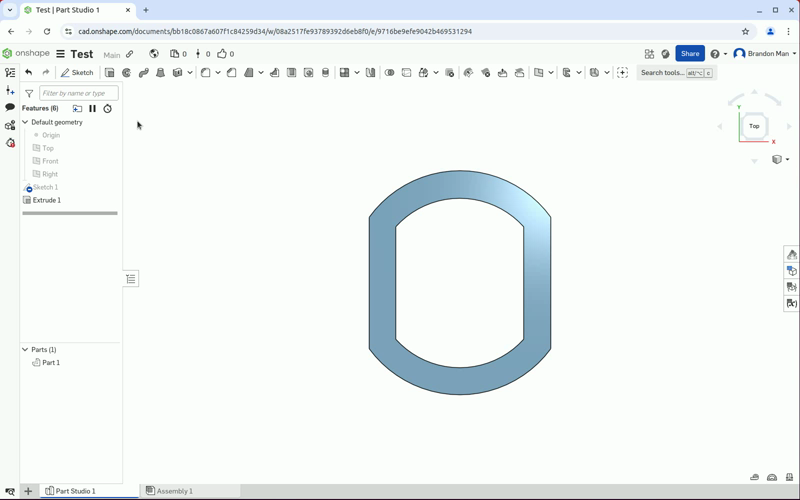
key(shift+h)
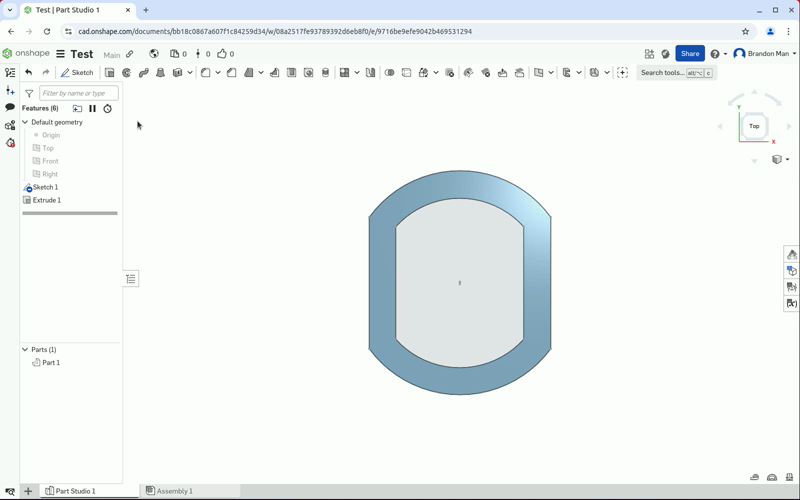
key(shift+h)
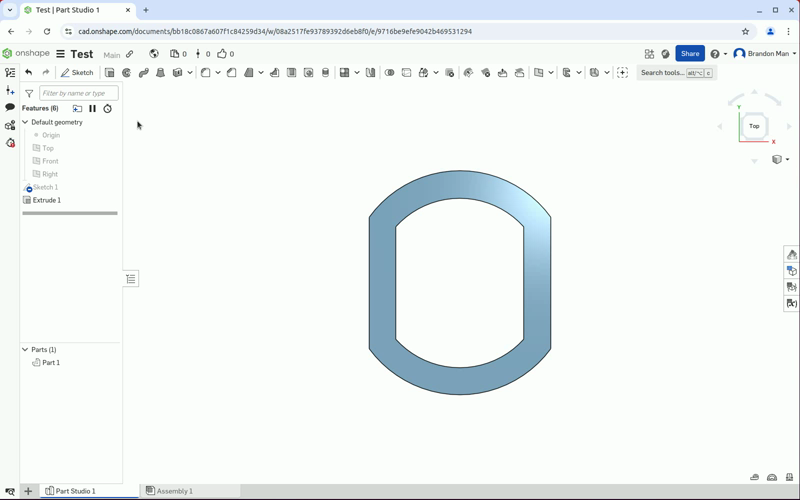
mouse_move(73, 189)
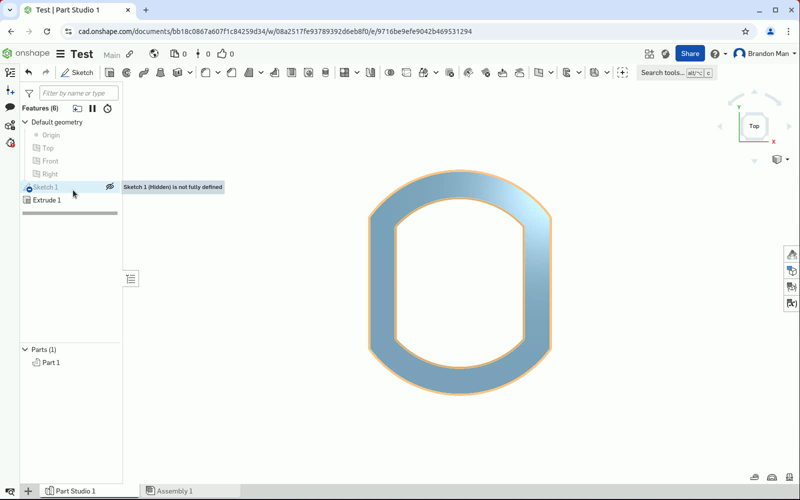
click(73, 189)
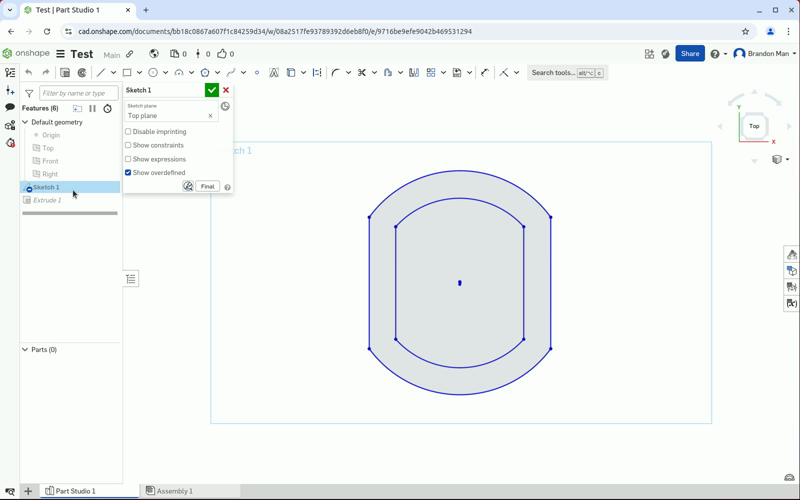
mouse_move(229, 92)
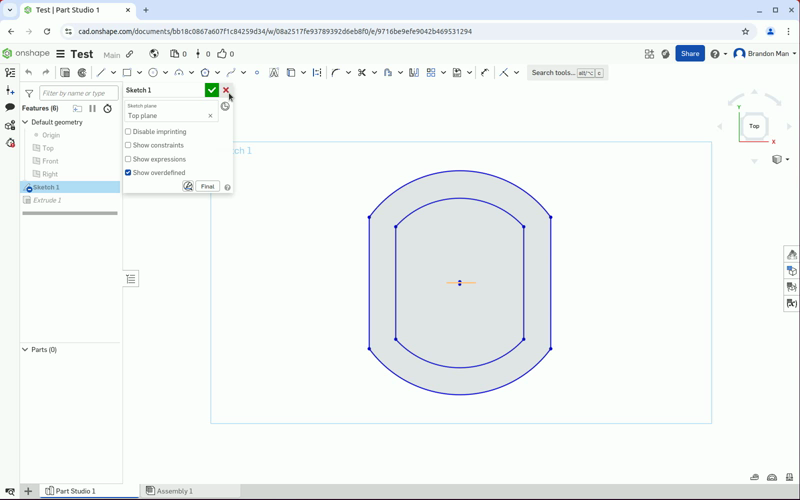
click(229, 92)
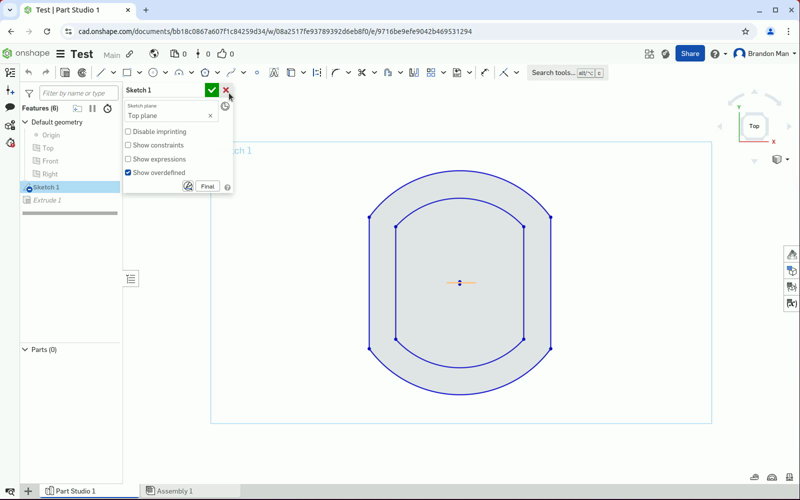
key(shift+s)
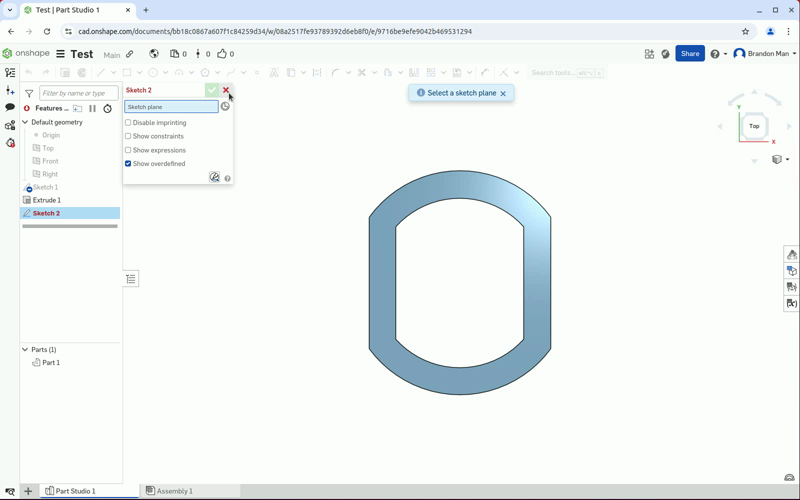
mouse_move(73, 150)
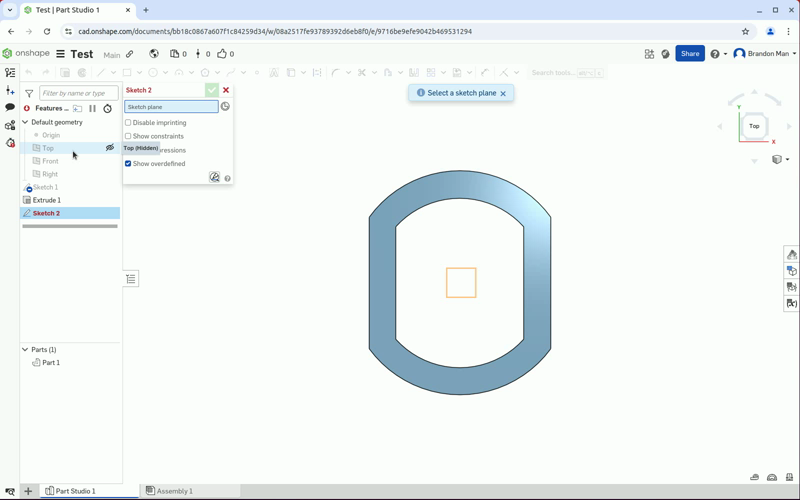
click(73, 150)
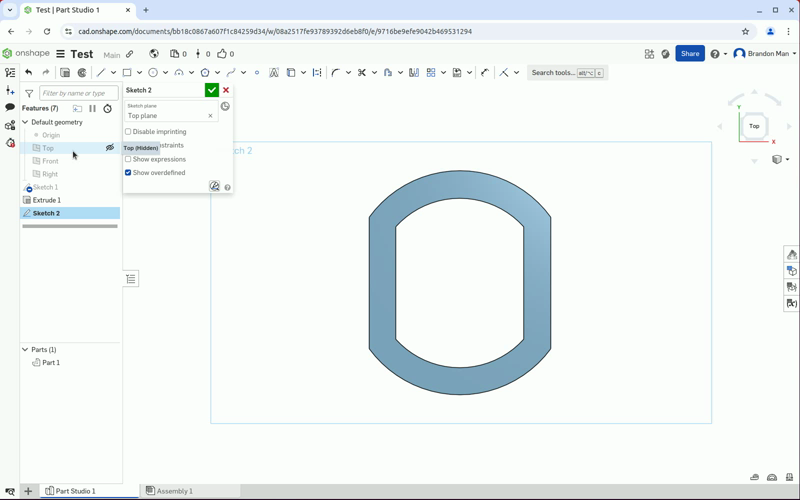
mouse_move(73, 352)
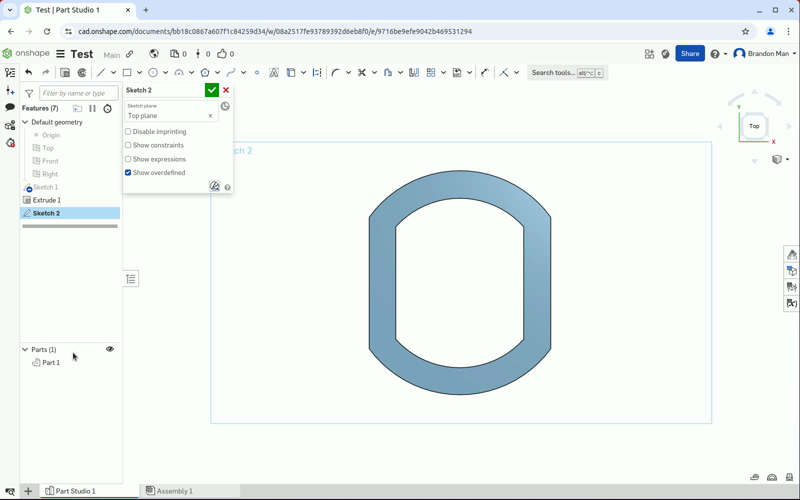
key(y)
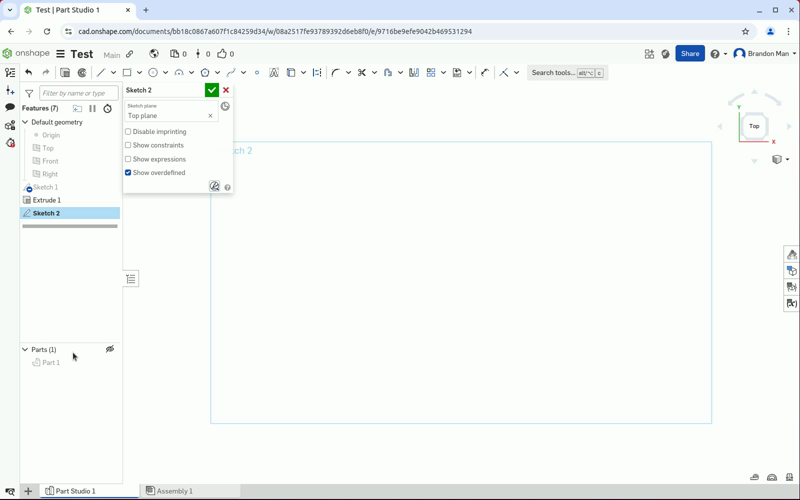
key(a)
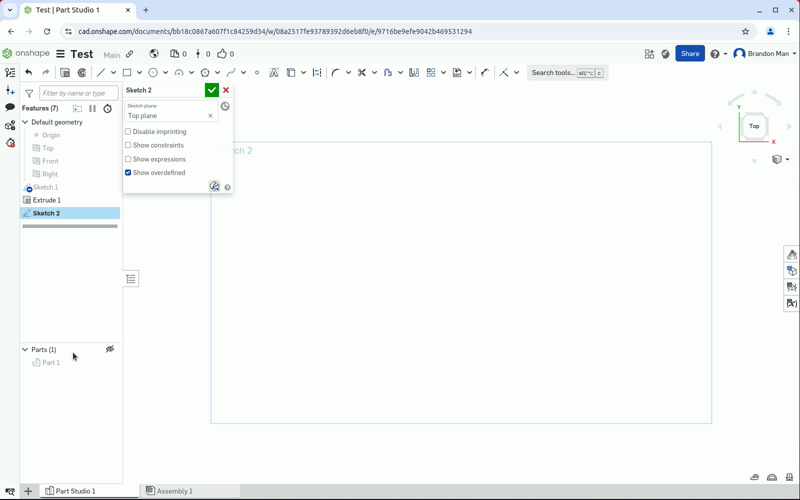
key_down(shift)
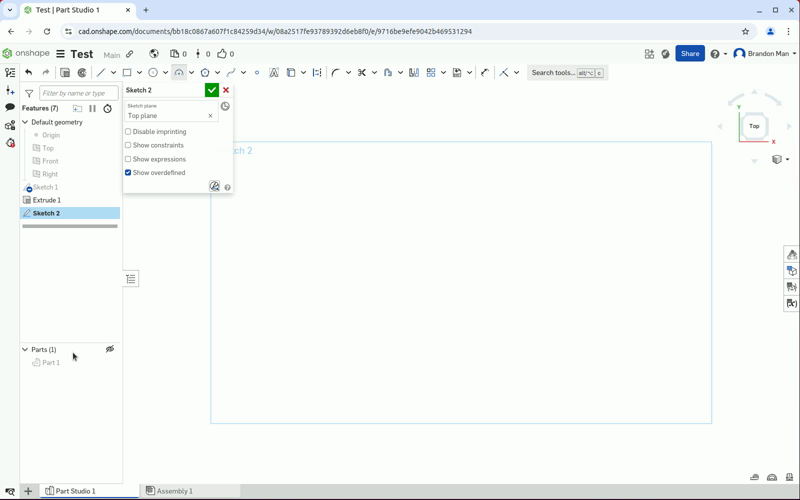
mouse_move(409, 334)
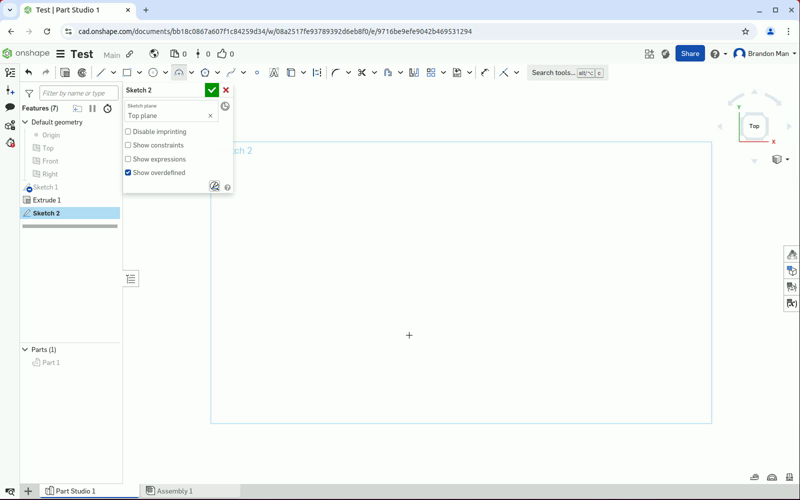
click(409, 334)
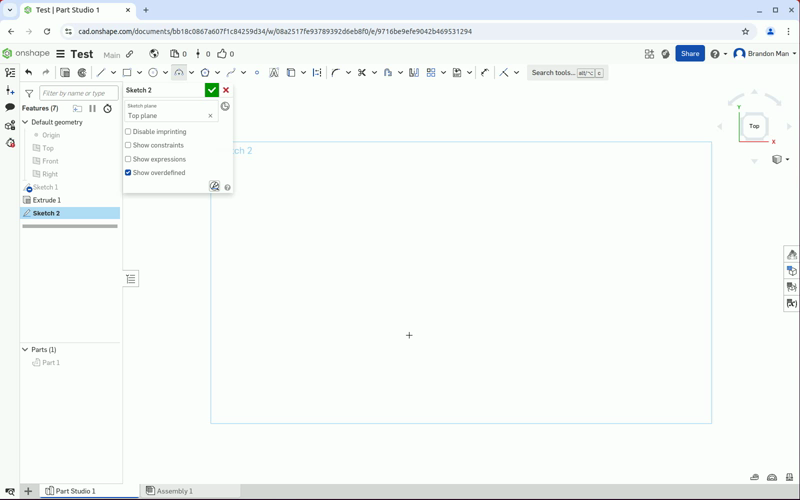
key_up(shift)
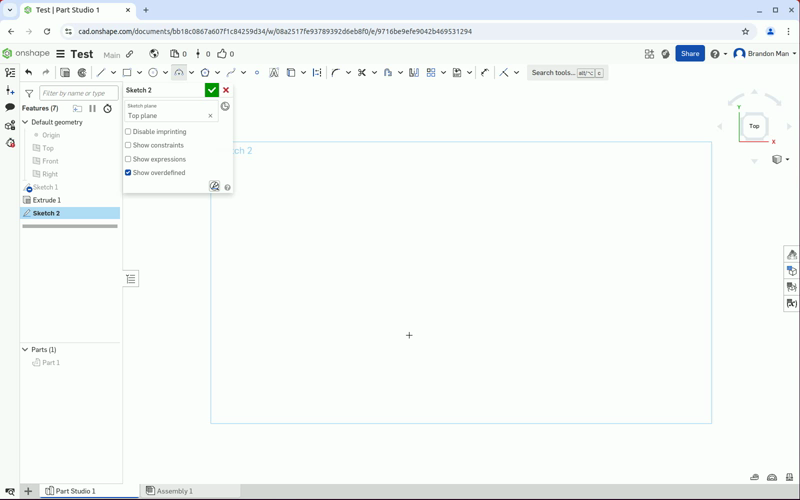
key_down(shift)
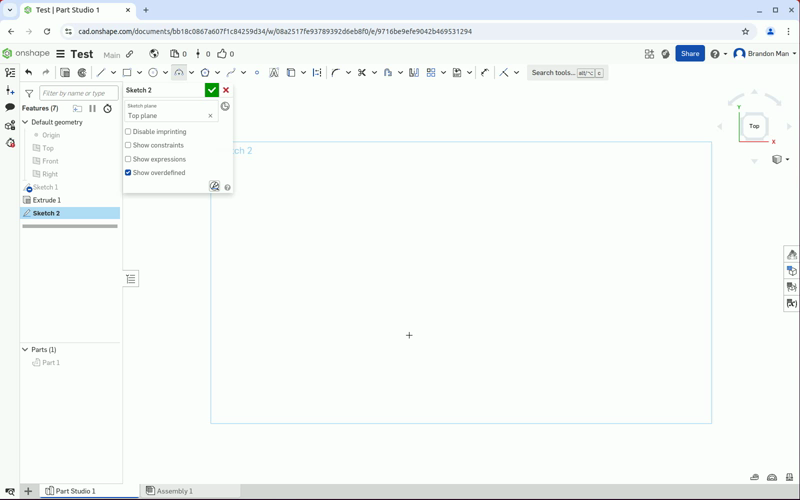
mouse_move(513, 334)
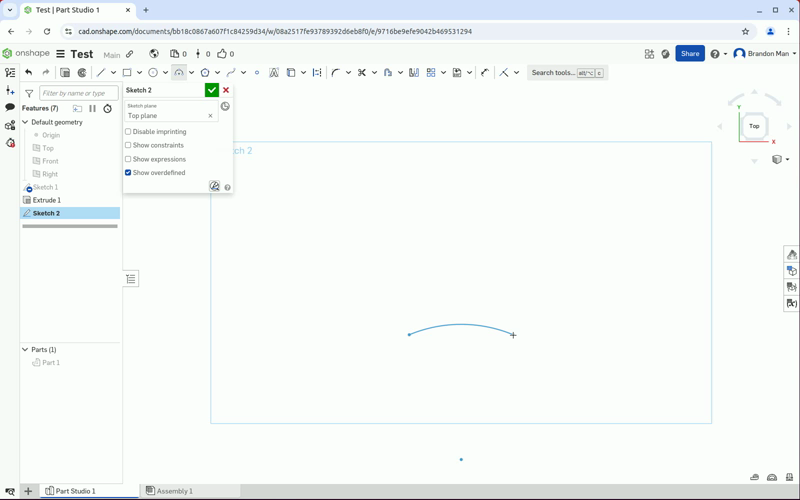
click(513, 334)
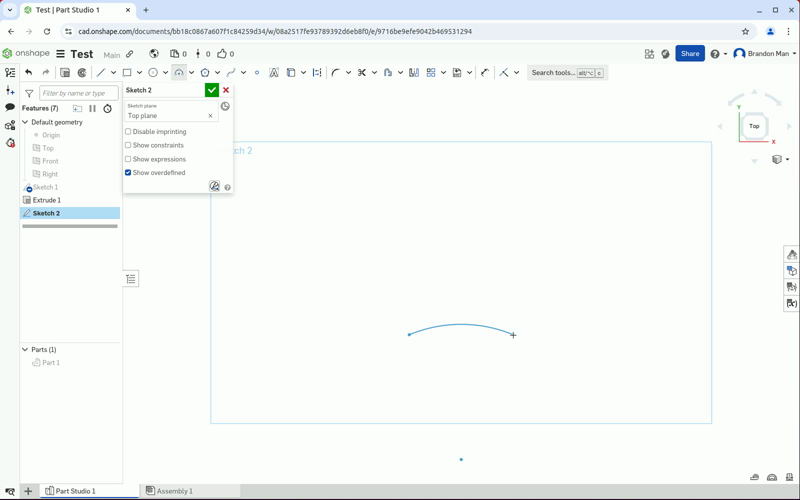
mouse_move(461, 356)
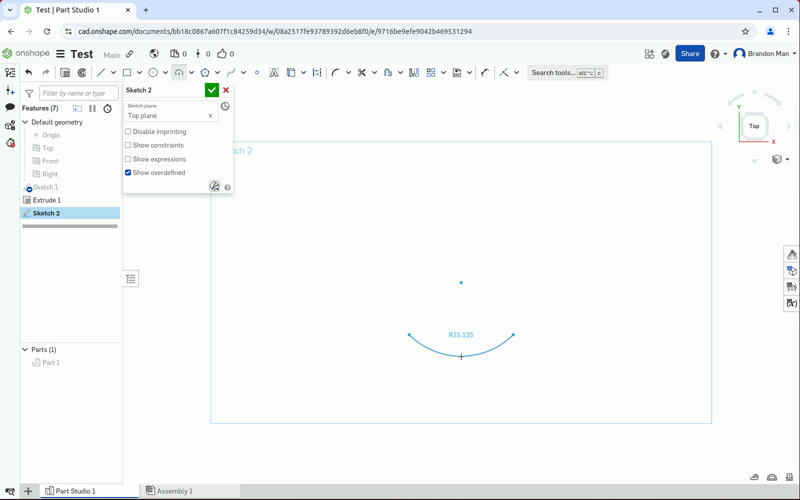
click(461, 356)
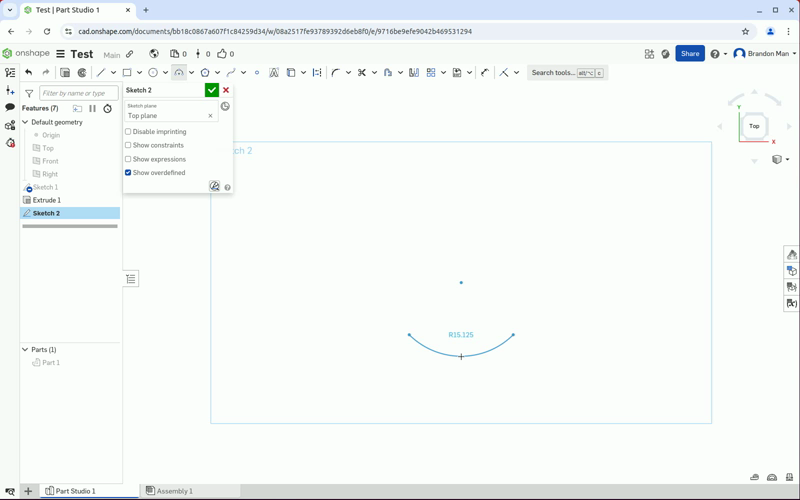
key_up(shift)
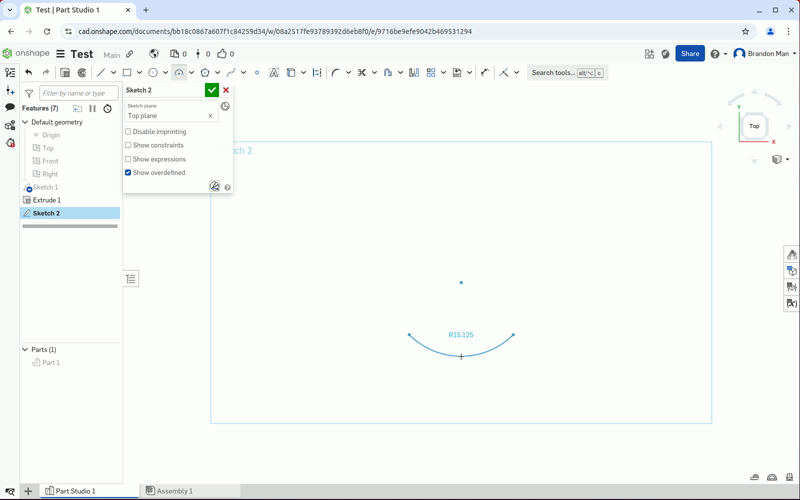
key(esc)
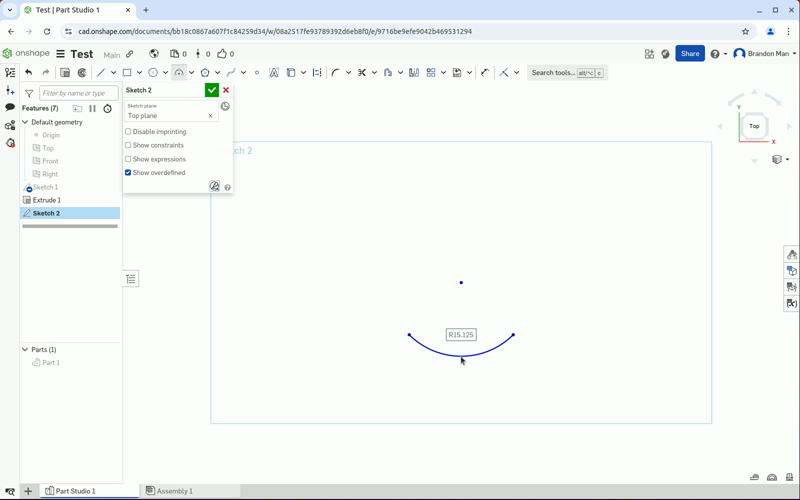
key(l)
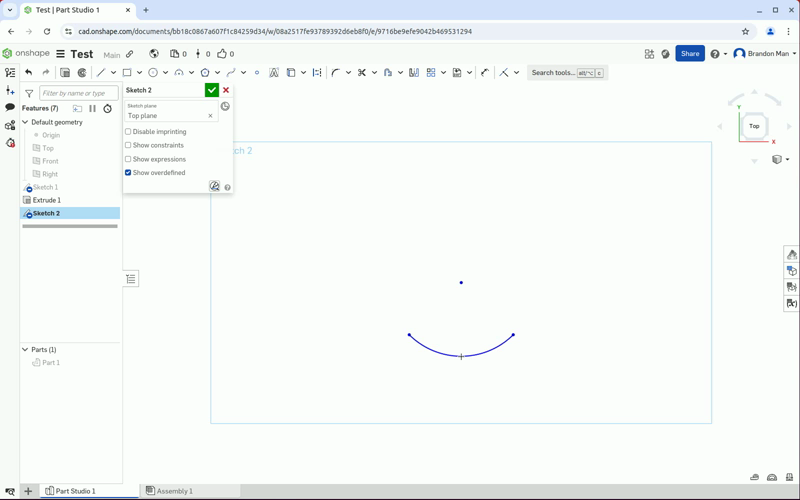
mouse_move(513, 334)
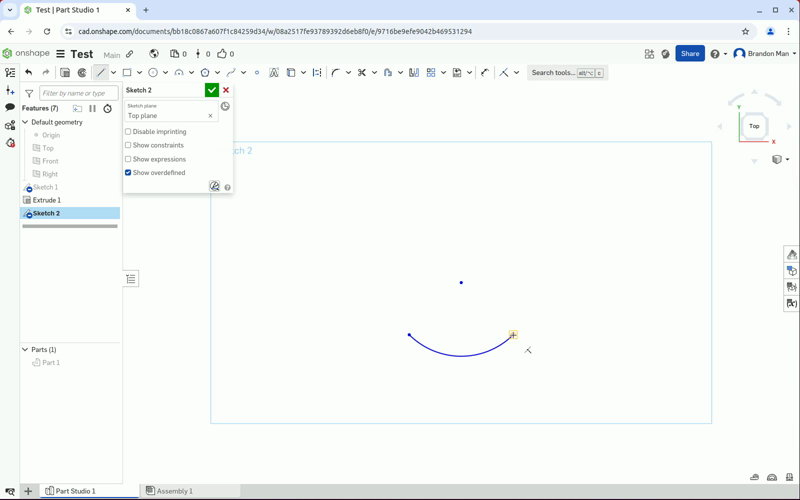
click(513, 334)
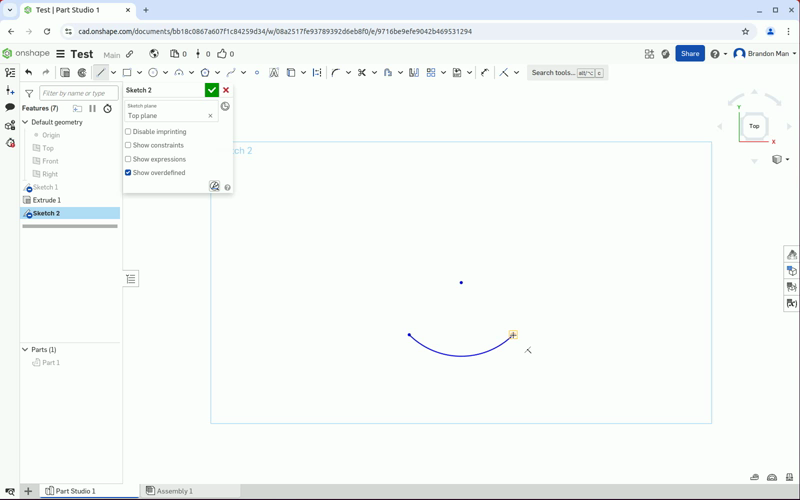
key_down(shift)
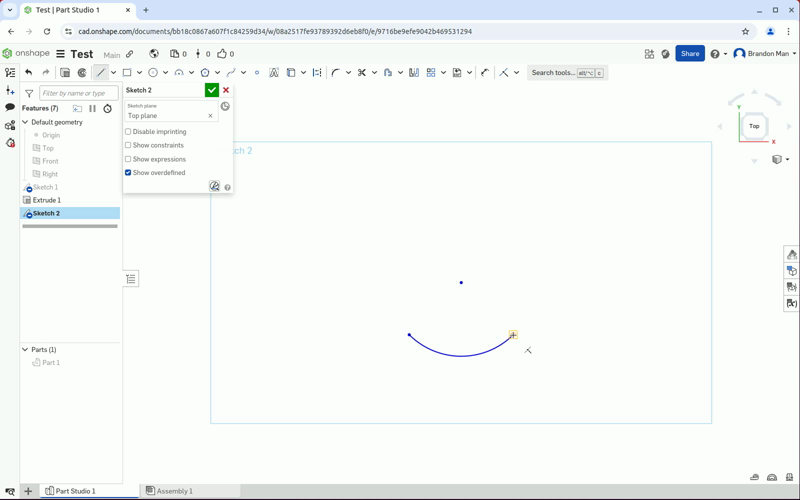
mouse_move(513, 230)
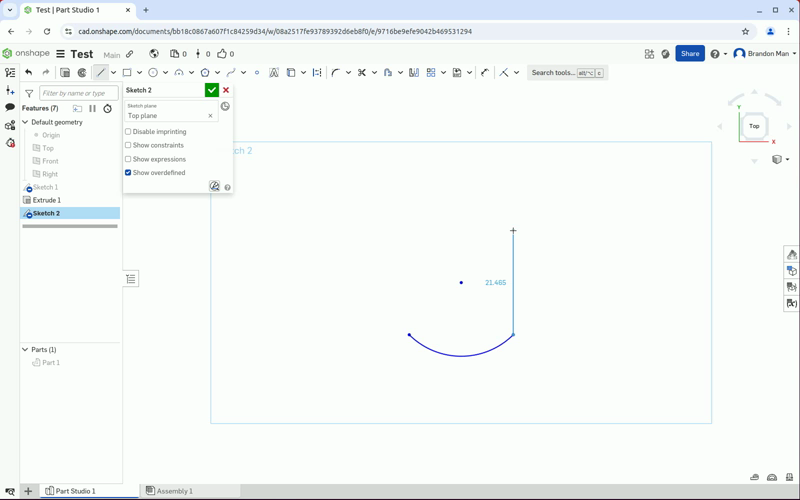
click(513, 230)
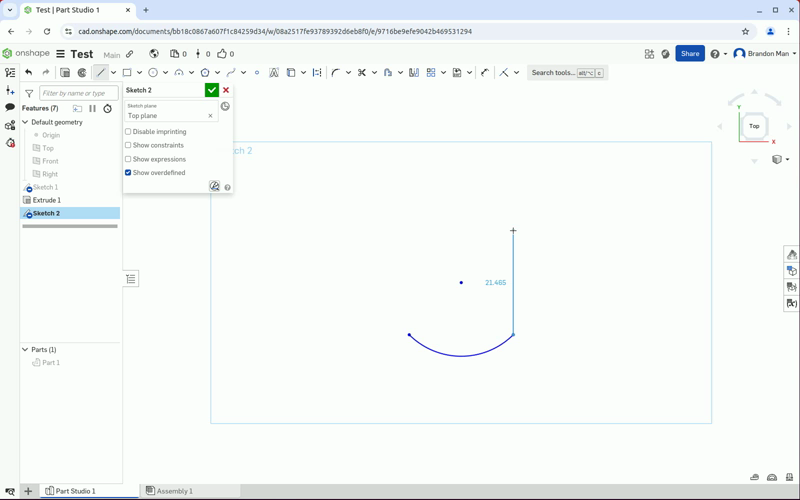
key_up(shift)
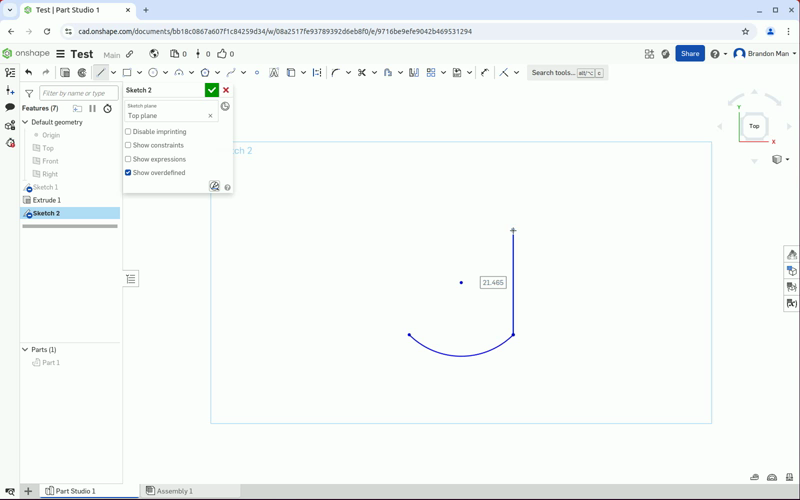
key(esc)
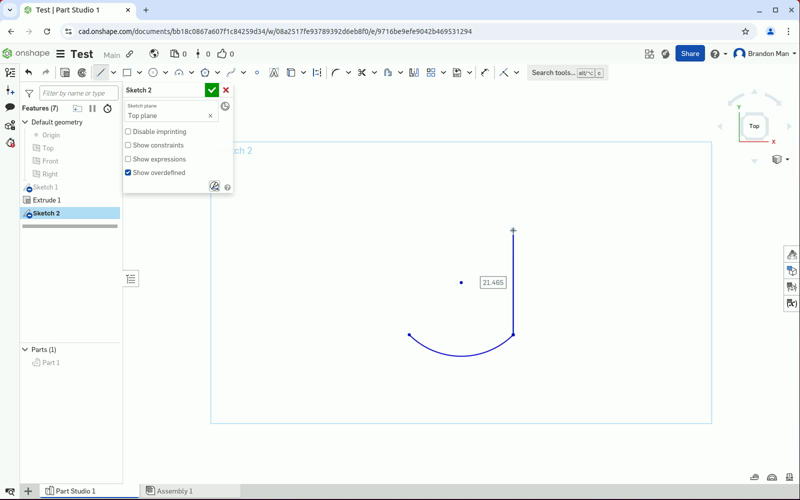
key(a)
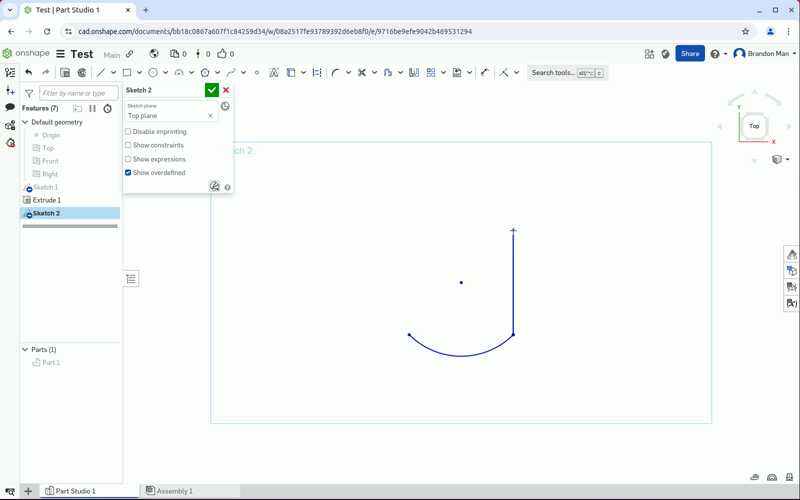
mouse_move(513, 230)
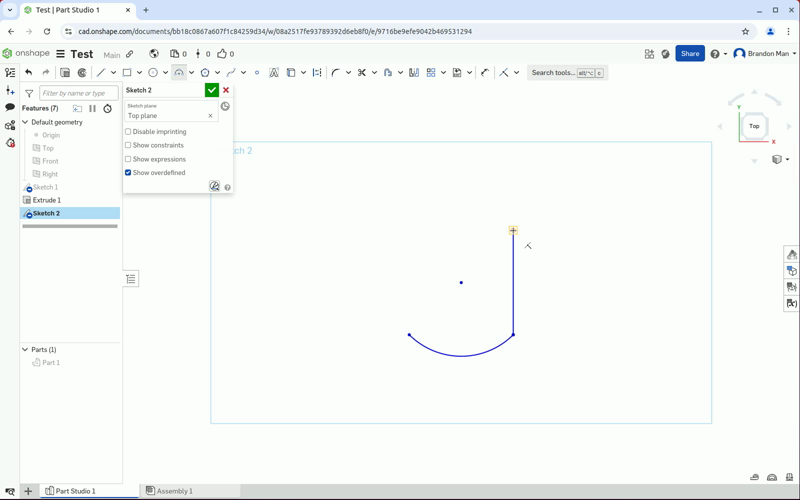
click(513, 230)
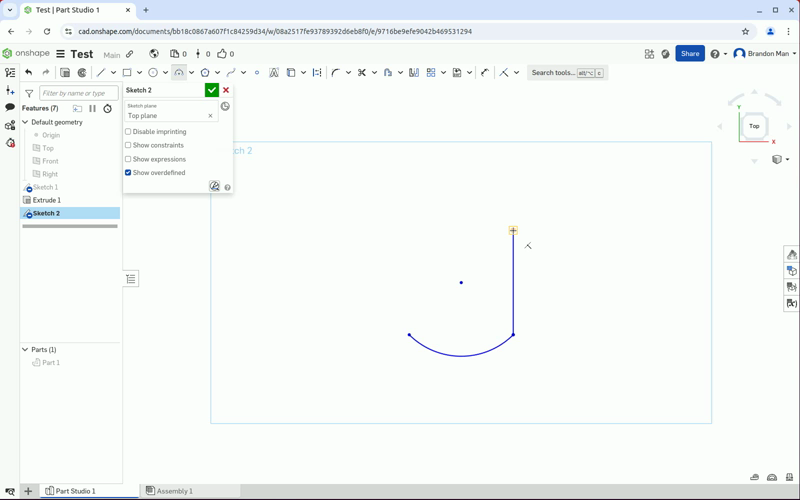
key_down(shift)
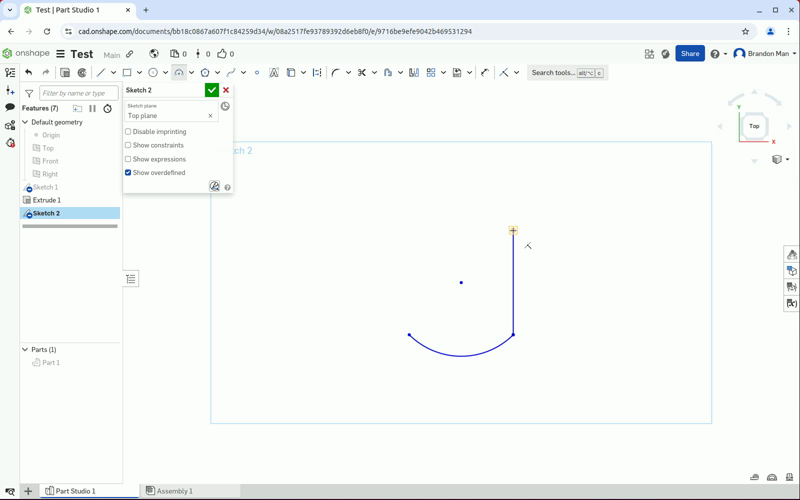
mouse_move(409, 230)
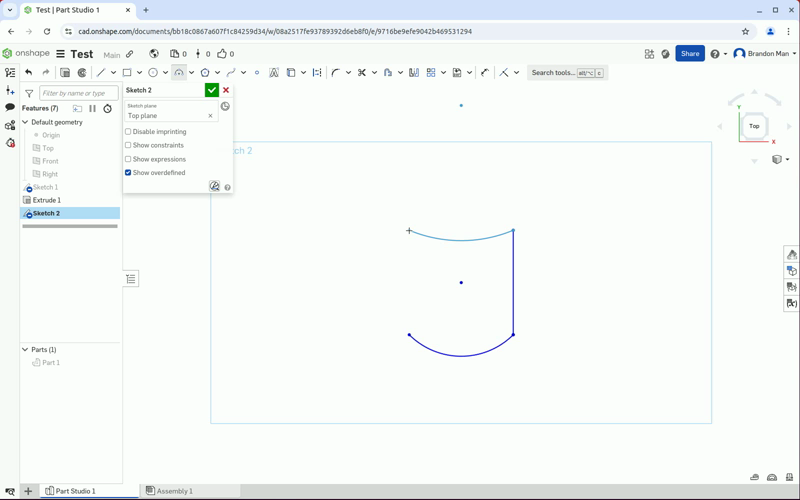
click(409, 230)
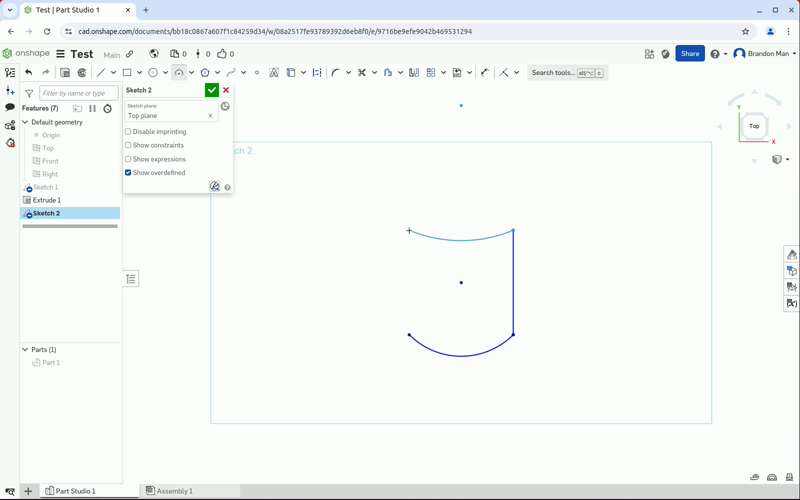
mouse_move(461, 208)
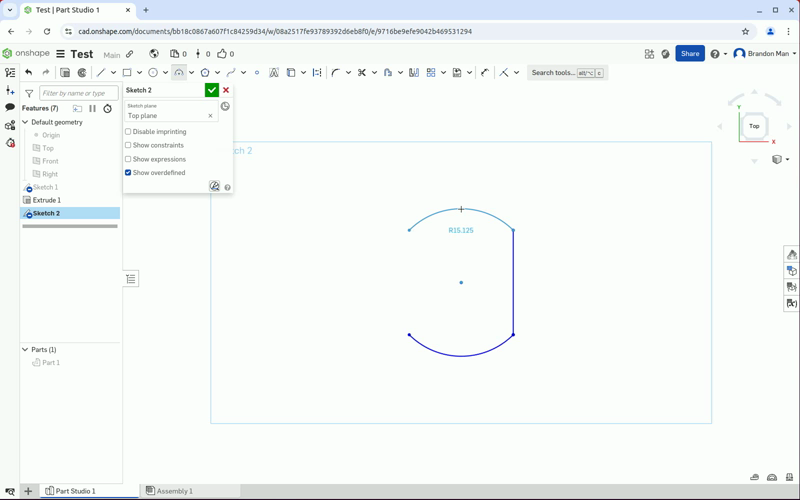
click(461, 208)
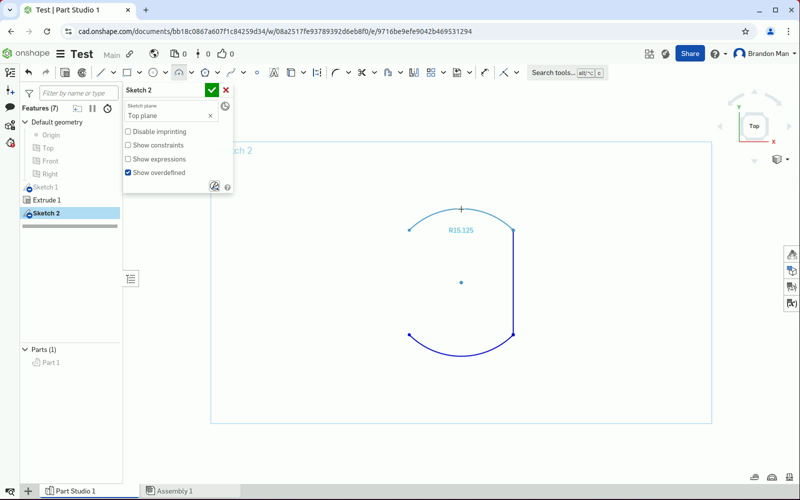
key_up(shift)
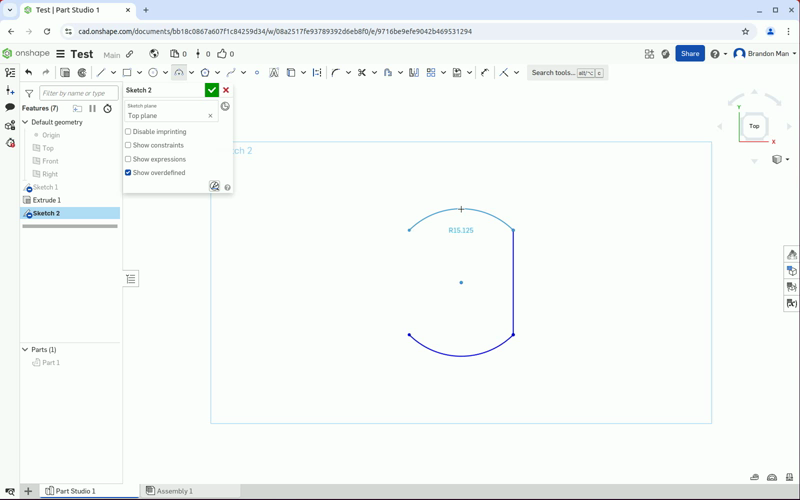
key(esc)
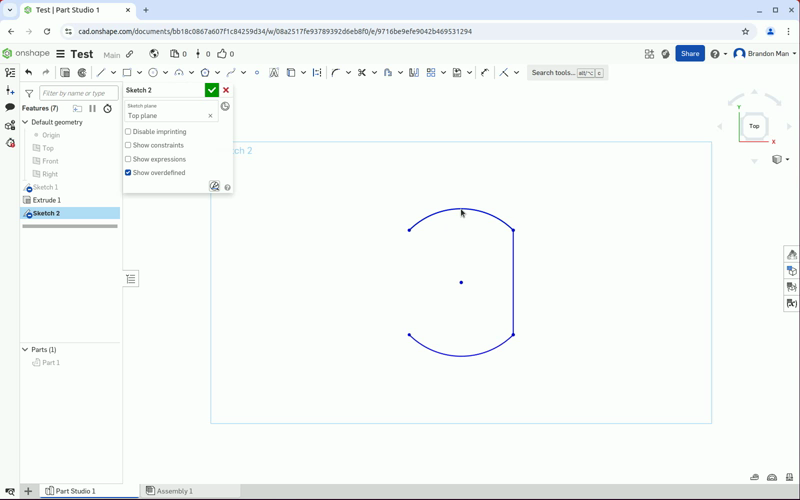
key(l)
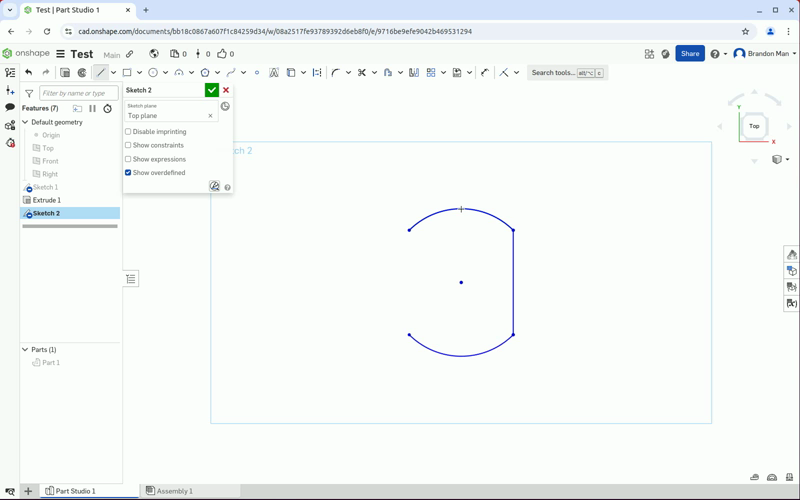
mouse_move(409, 230)
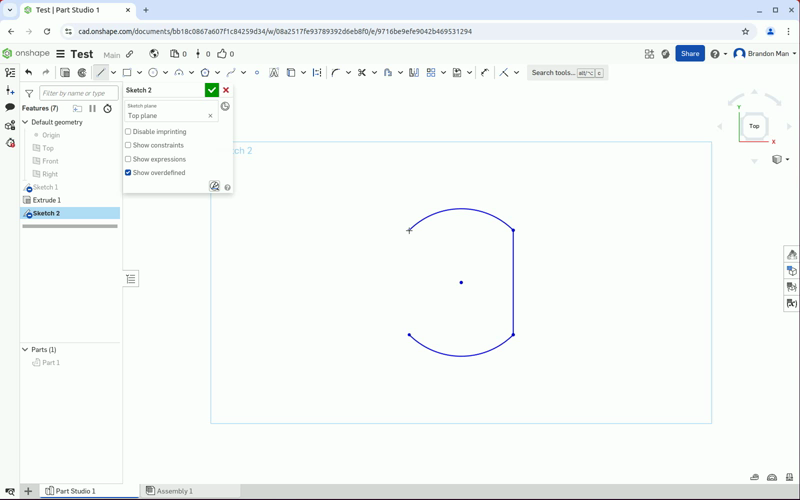
click(409, 230)
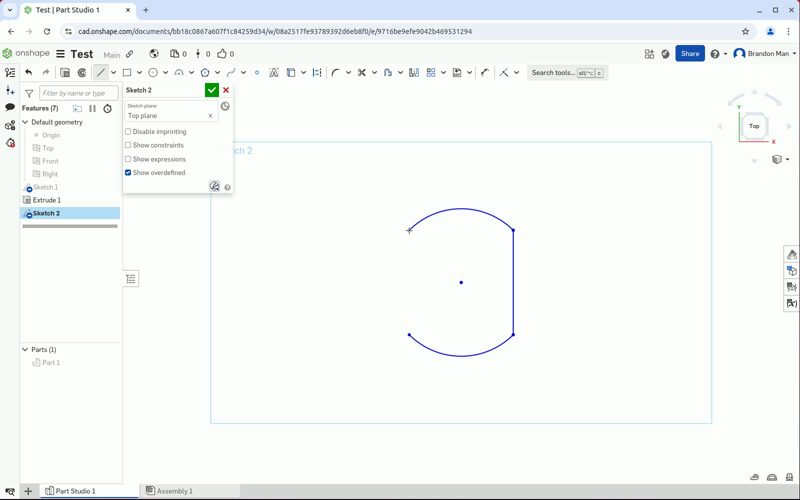
key_down(shift)
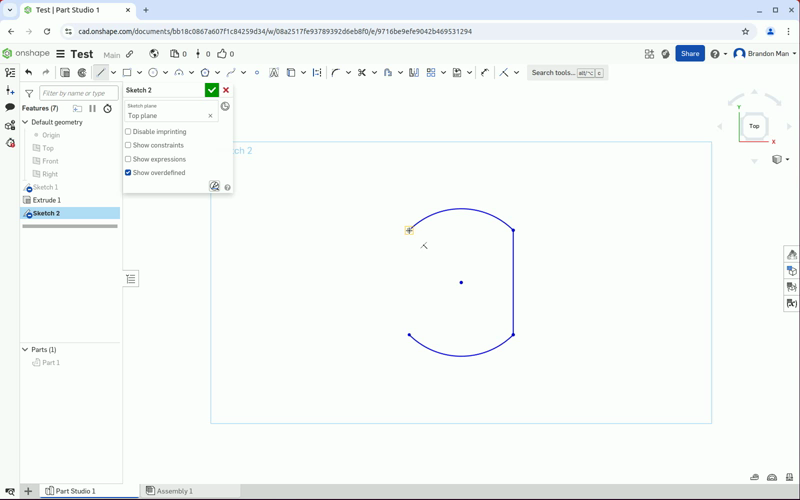
mouse_move(409, 334)
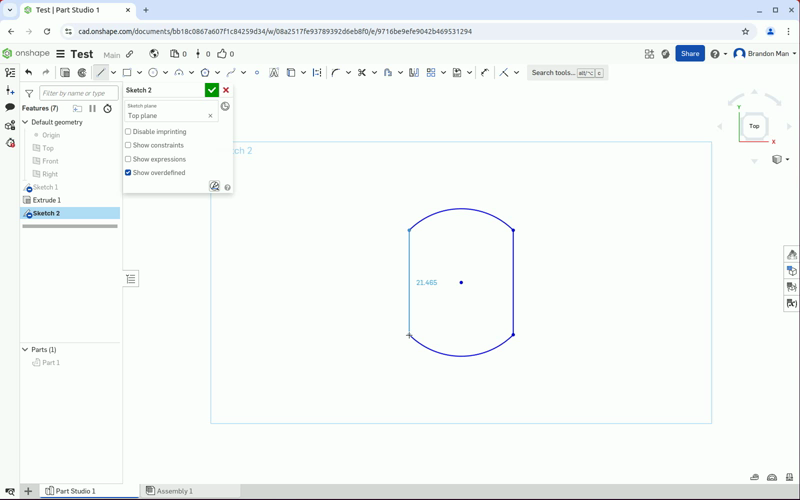
key_up(shift)
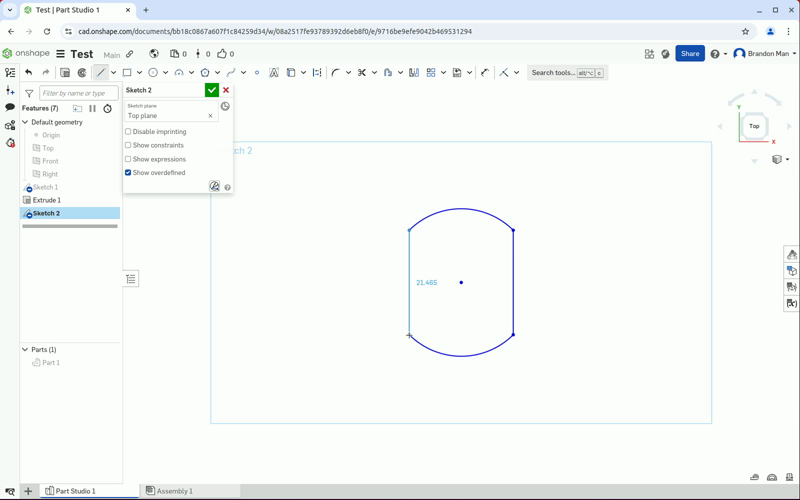
click(409, 334)
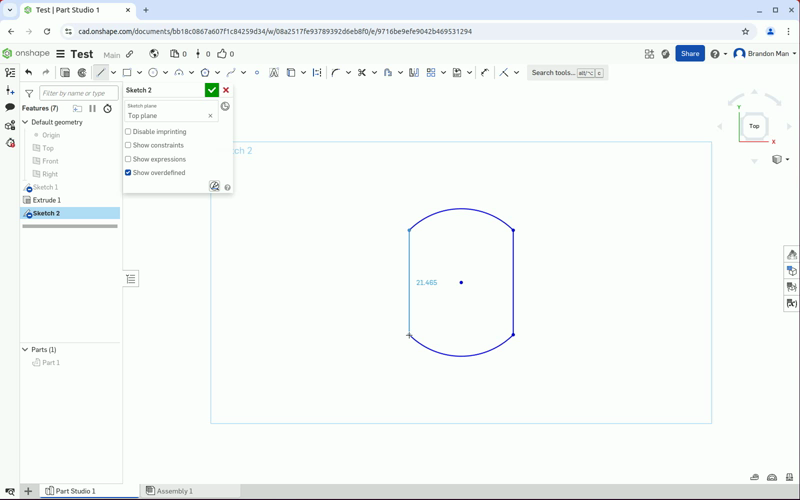
key(esc)
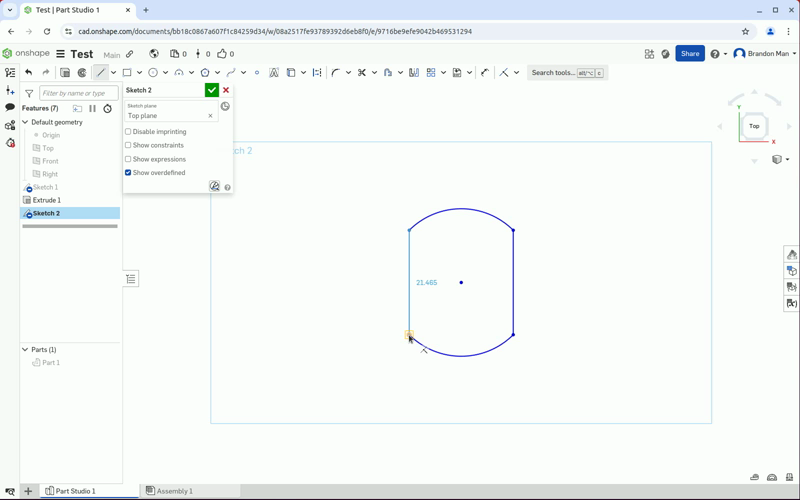
mouse_move(453, 223)
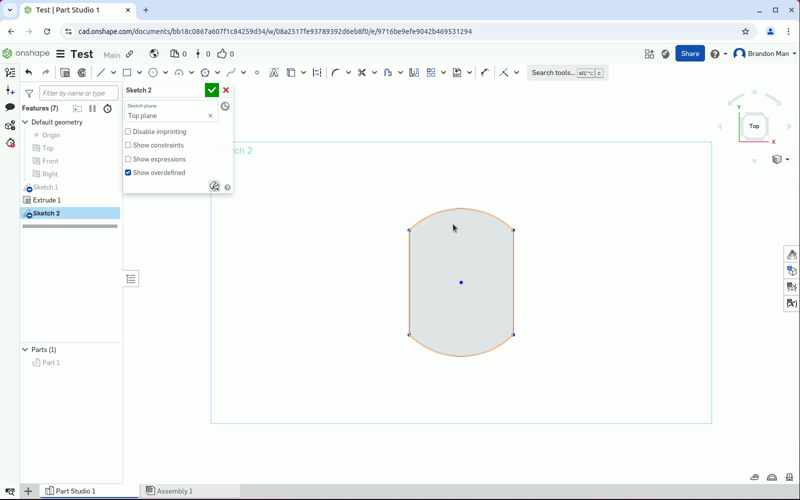
click(453, 223)
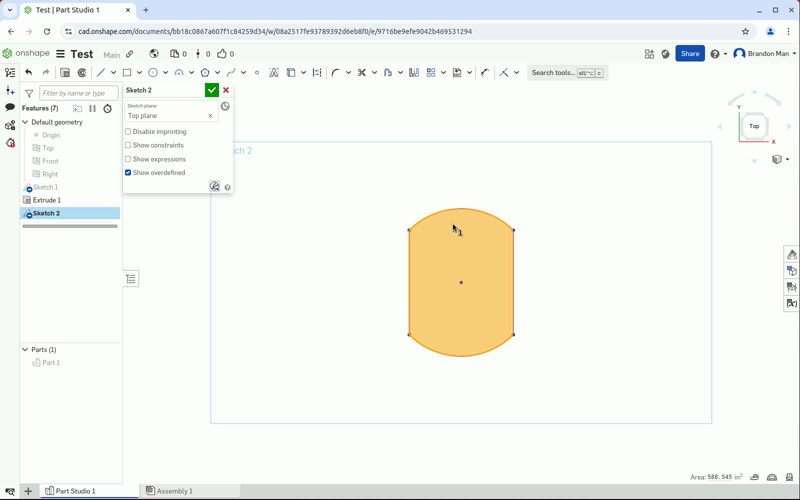
mouse_move(73, 352)
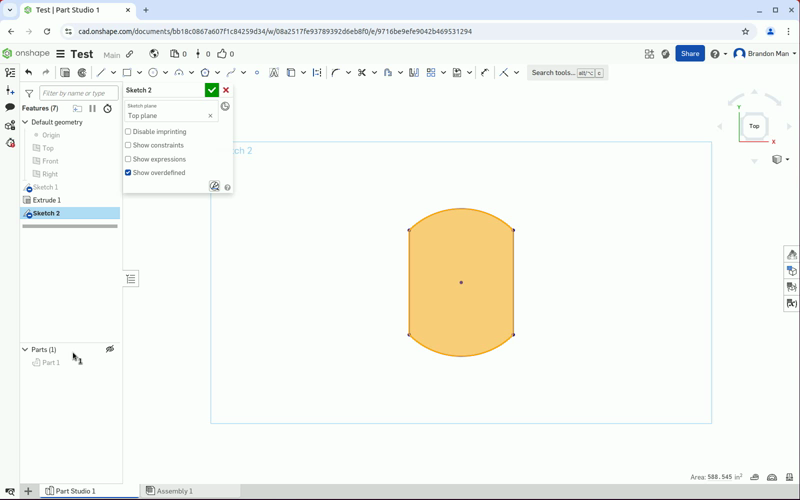
key(shift+y)
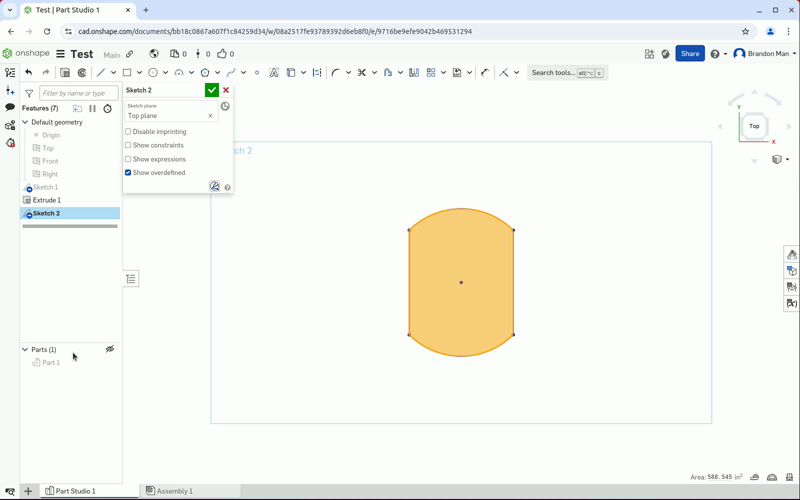
key(shift+e)
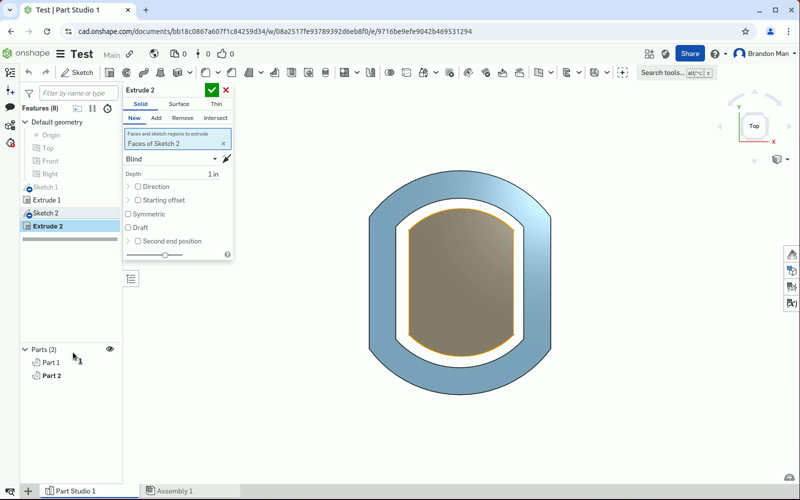
mouse_move(143, 106)
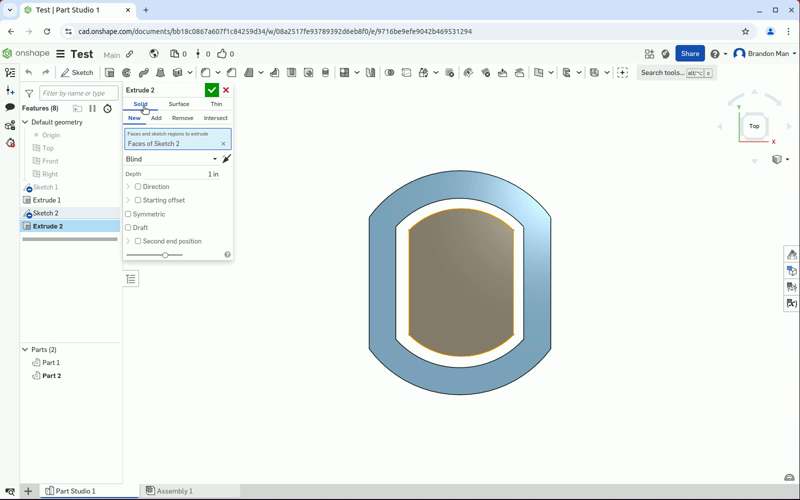
click(143, 106)
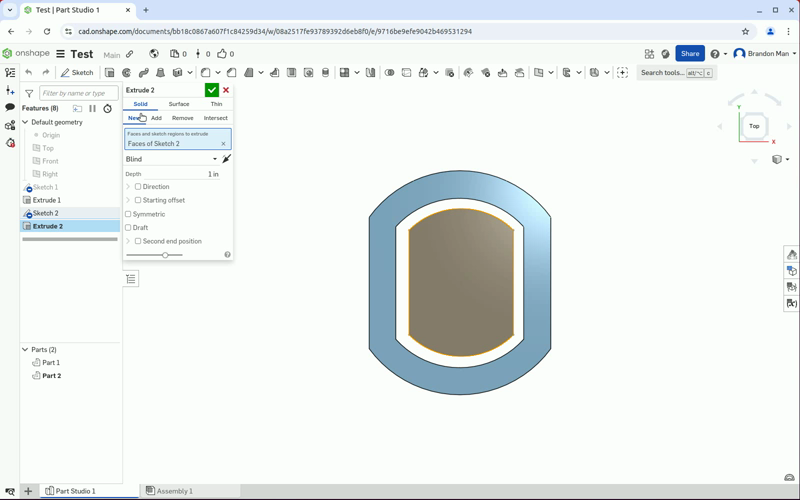
mouse_move(137, 120)
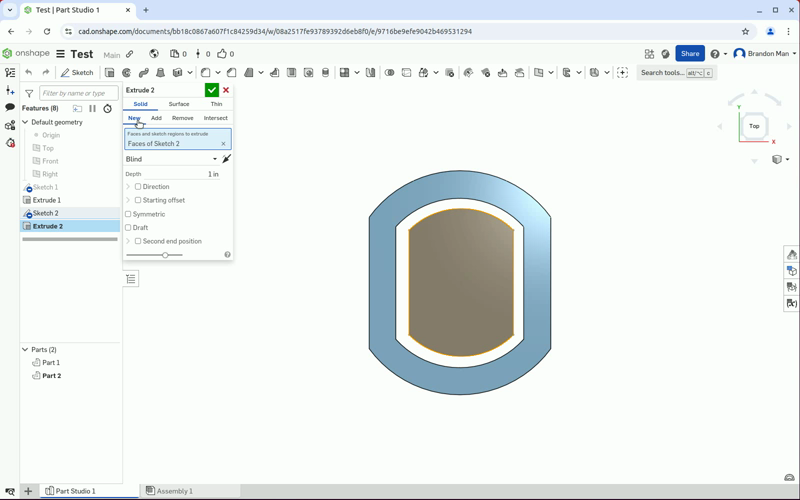
click(137, 120)
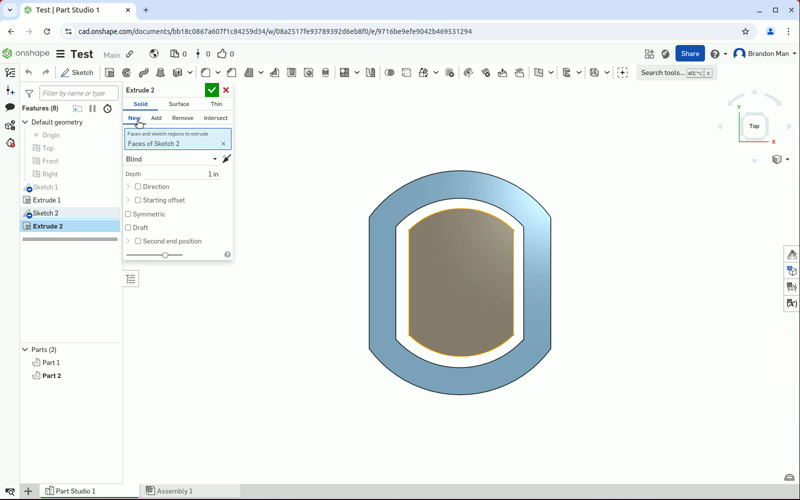
key(tab, 4)
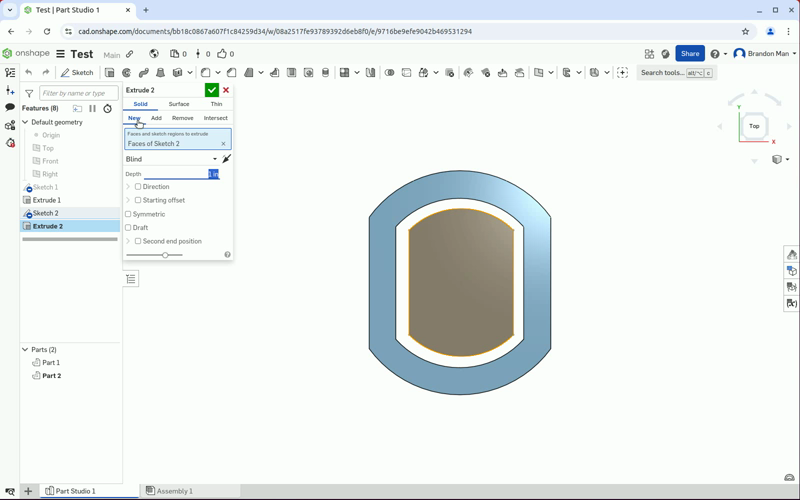
text(0.481)
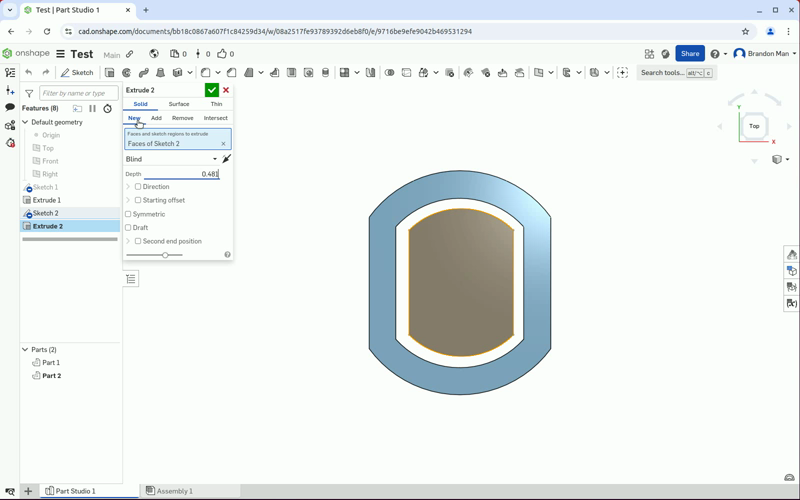
key(enter)
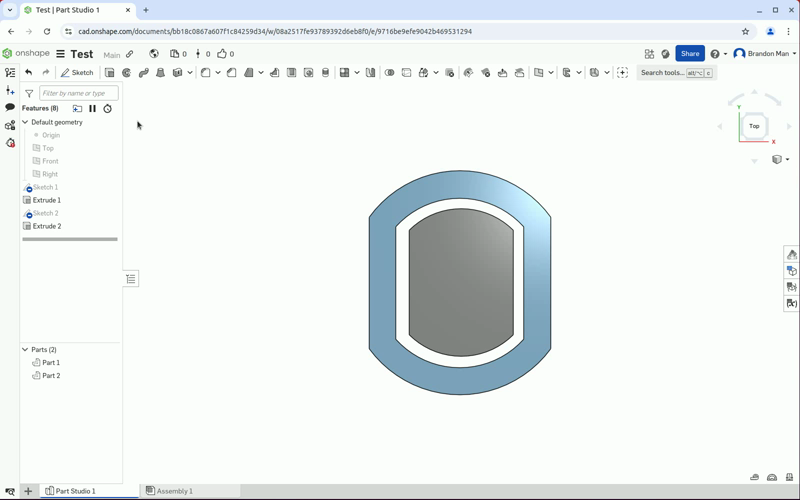
key(shift+h)
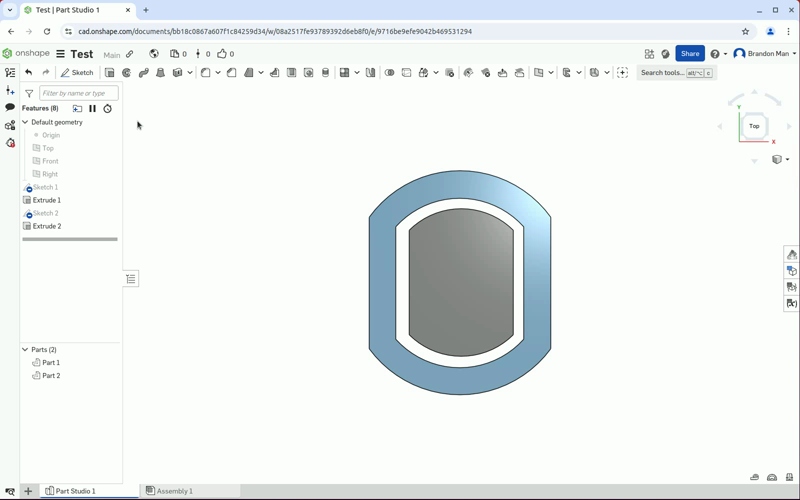
key(shift+h)
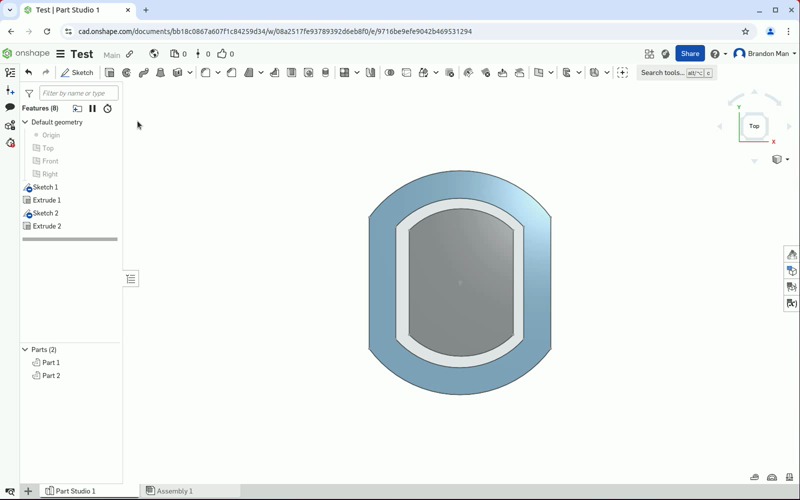
key(shift+7)
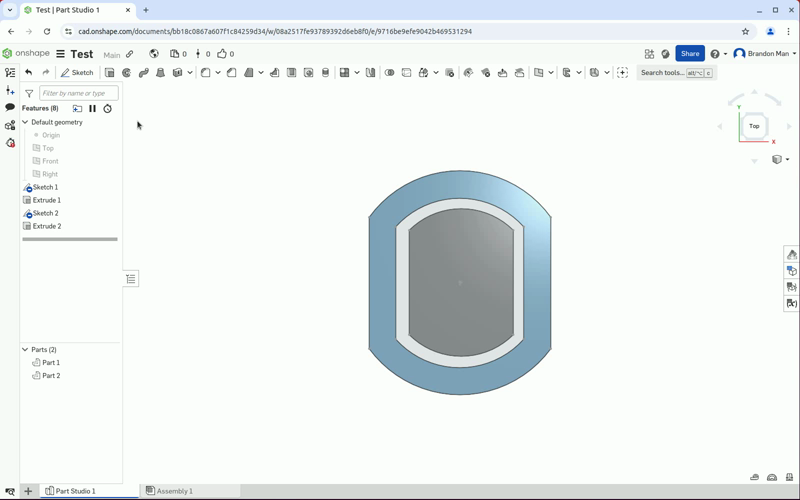
key(up, 3)
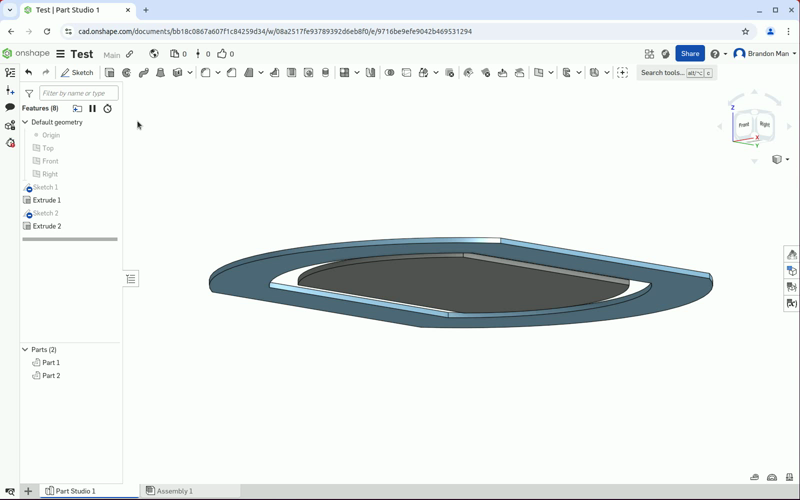
key(left, 3)
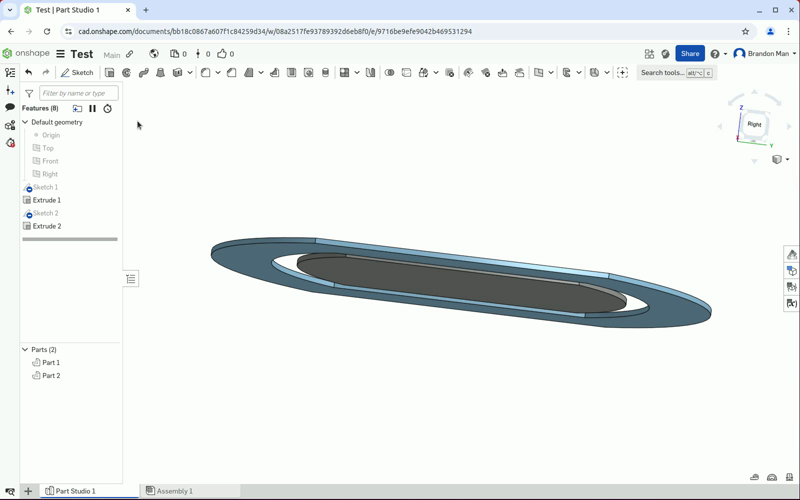
key(right, 3)
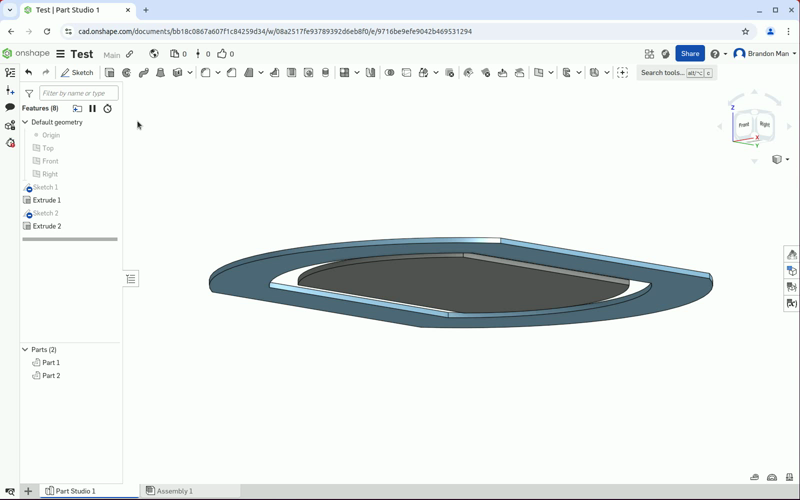
key(down, 3)
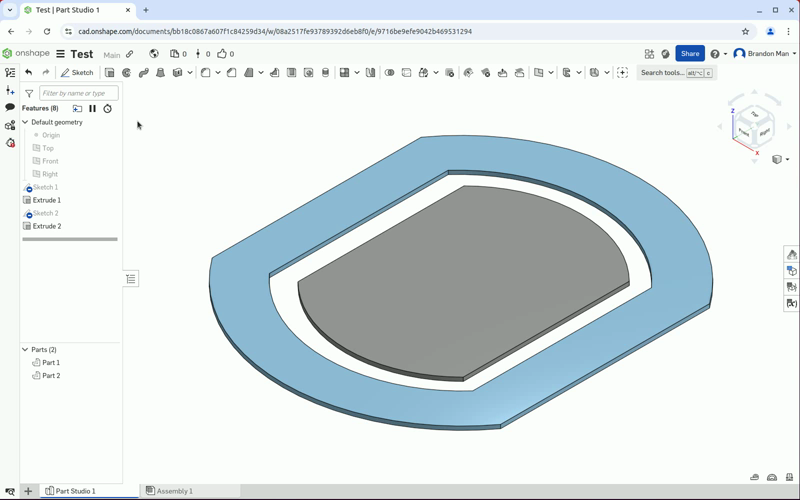
mouse_move(73, 189)
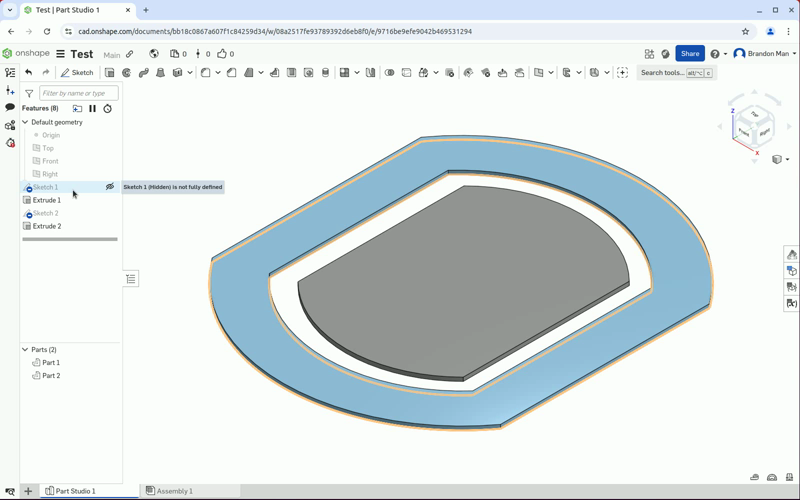
click(73, 189)